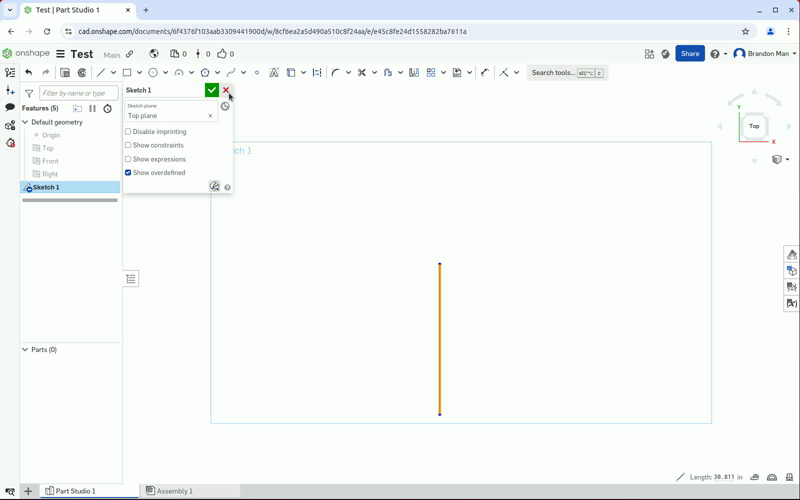
key(shift+h)
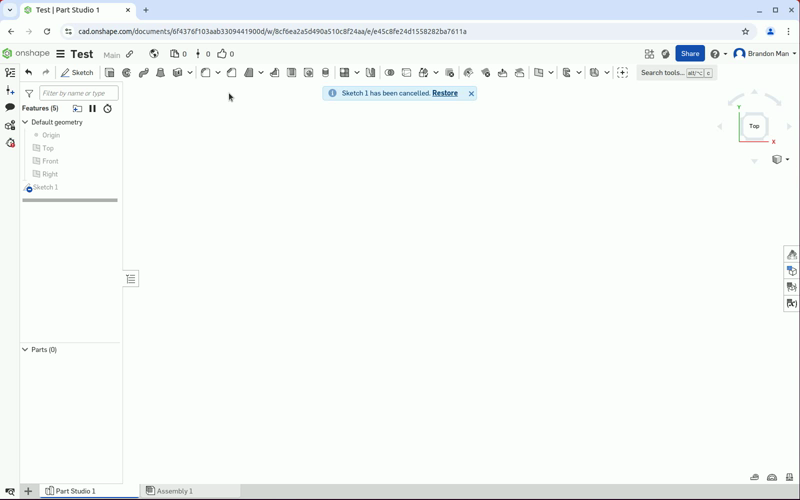
mouse_move(73, 352)
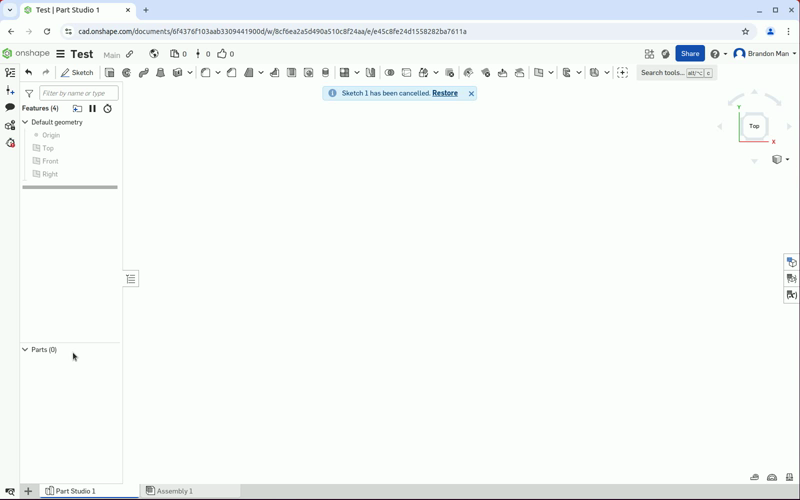
key(y)
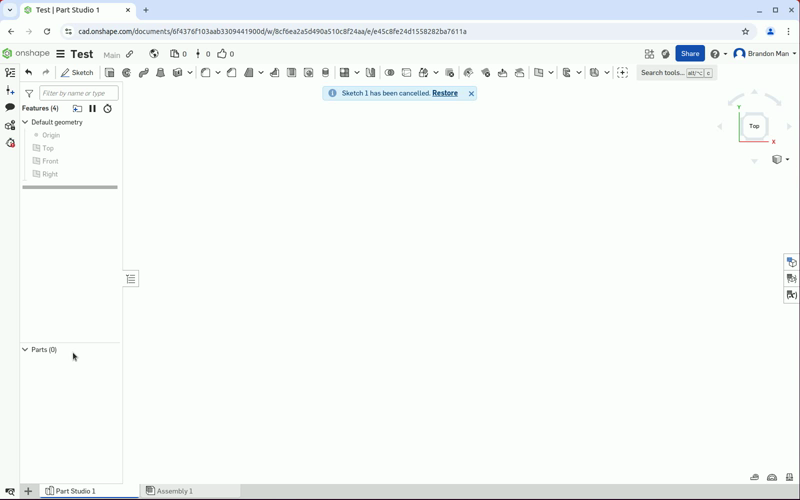
key(shift+p)
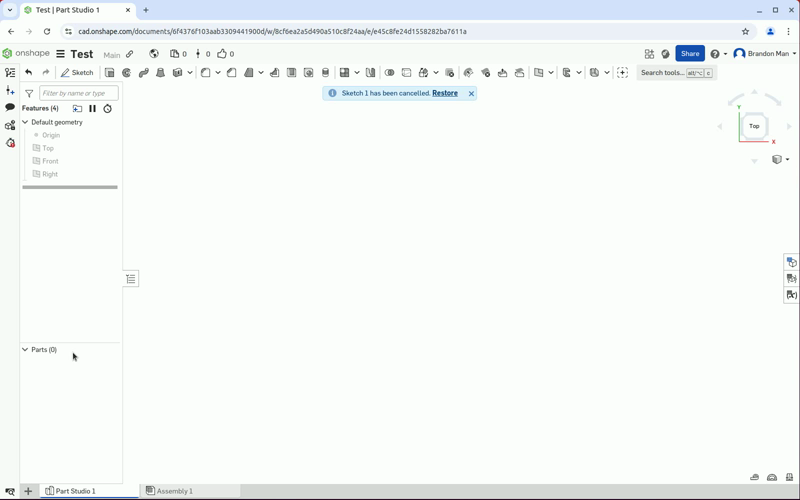
key(space)
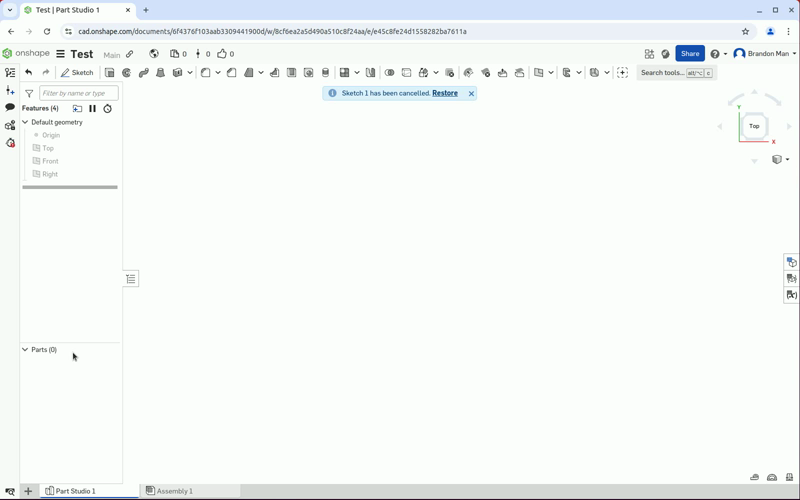
key_down(shift)
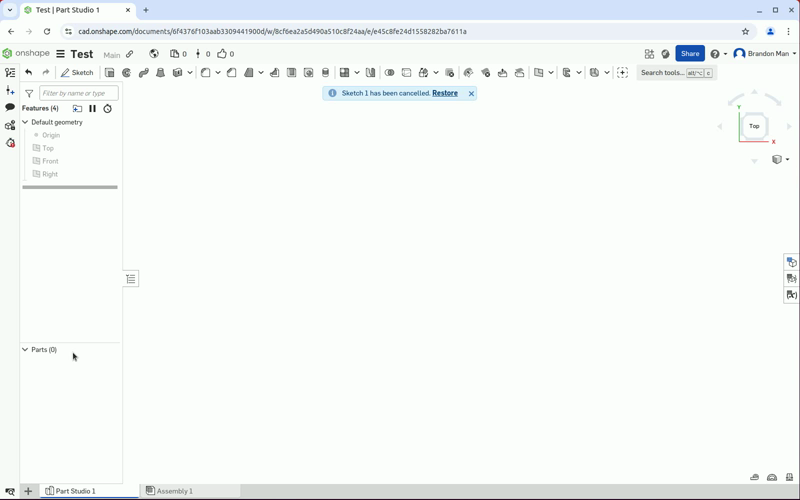
key(up)
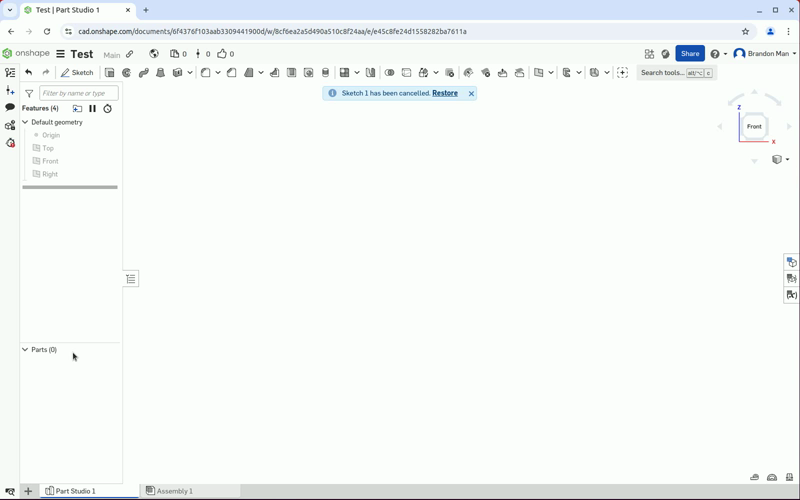
key_up(shift)
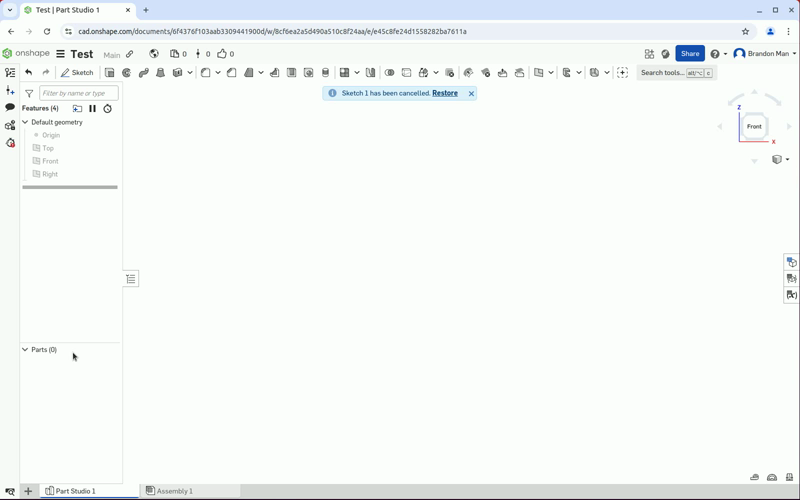
mouse_move(73, 352)
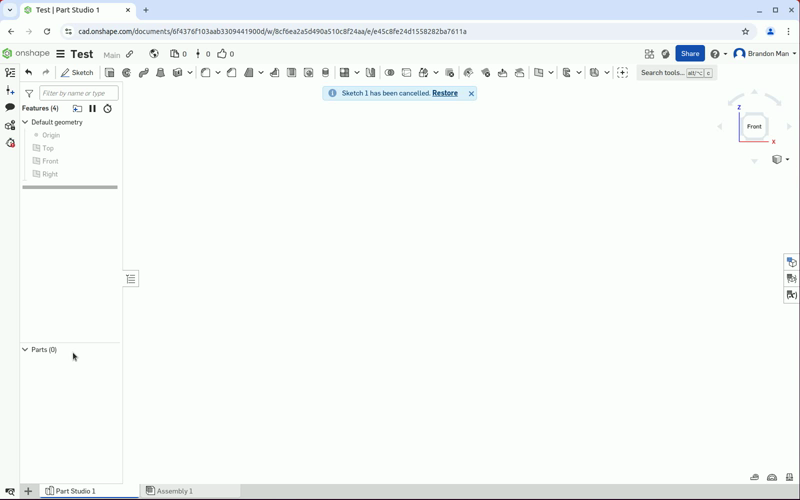
key(shift+y)
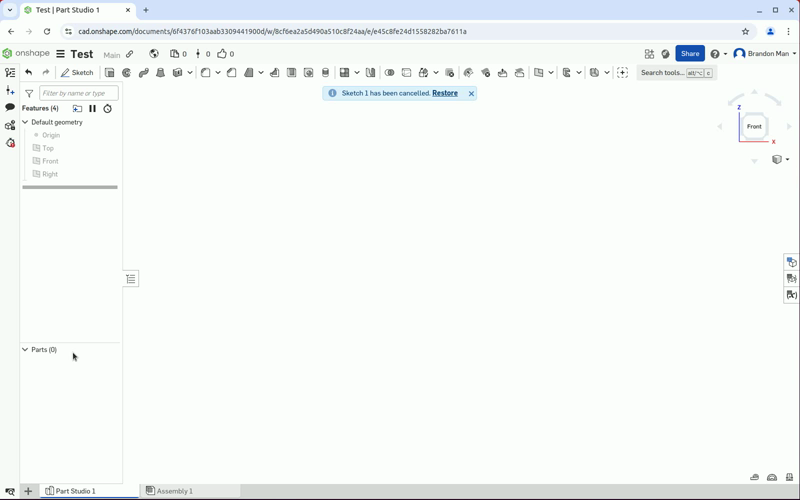
key(shift+s)
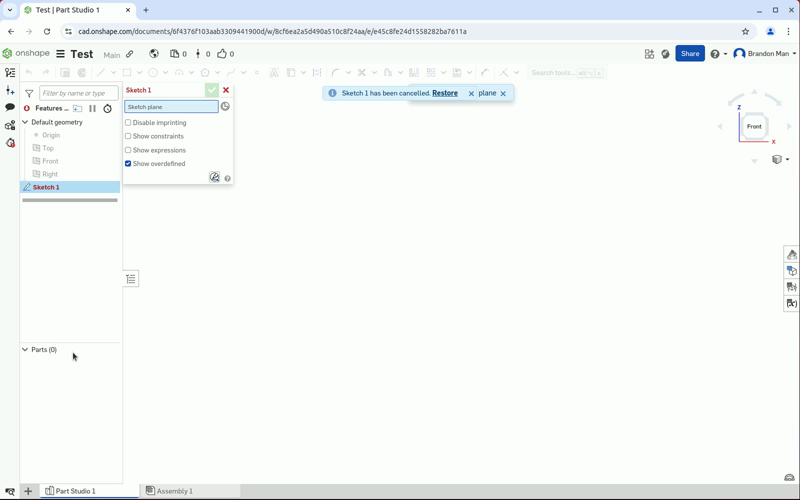
mouse_move(73, 163)
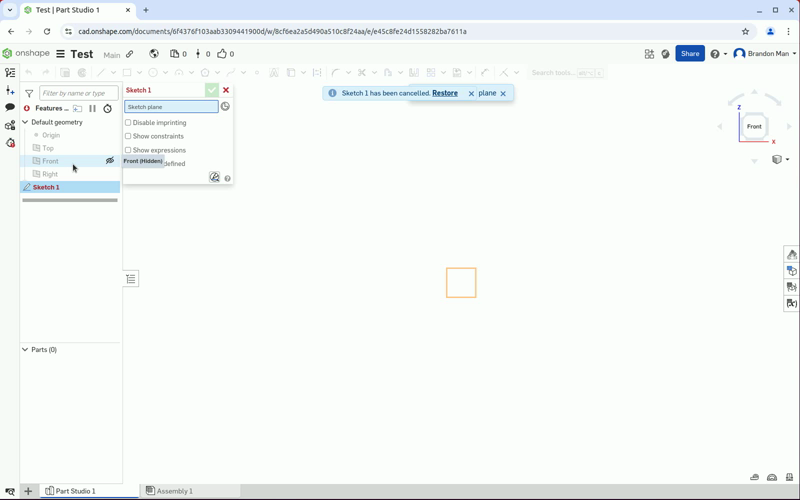
click(73, 163)
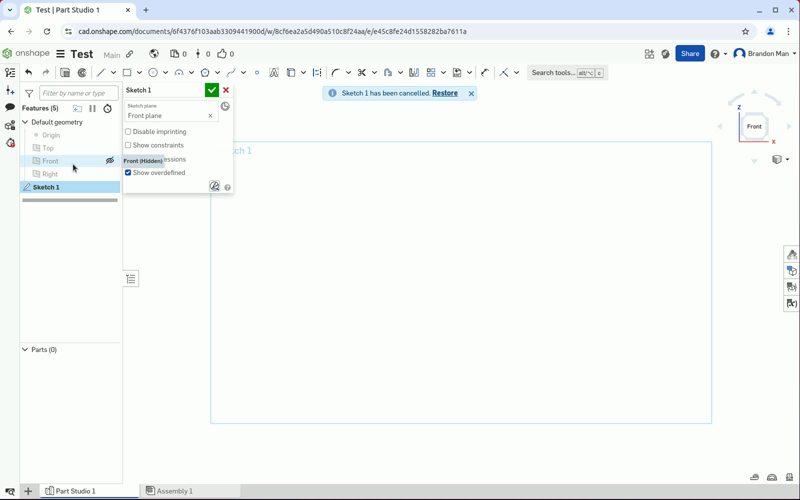
mouse_move(73, 352)
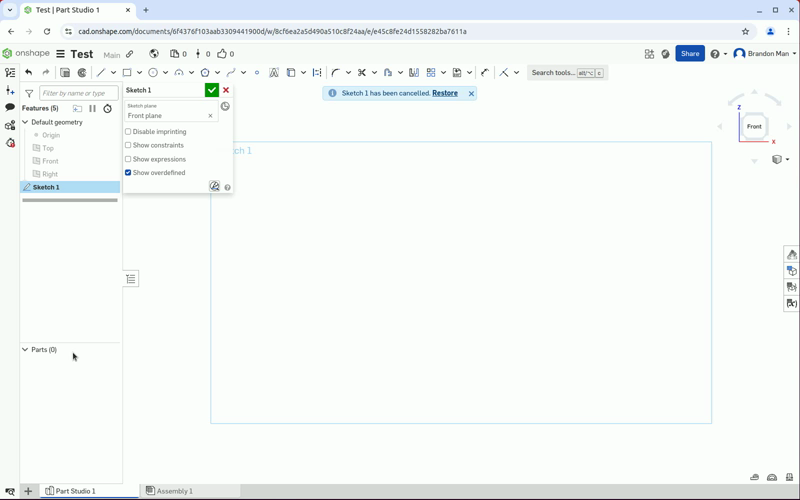
key(y)
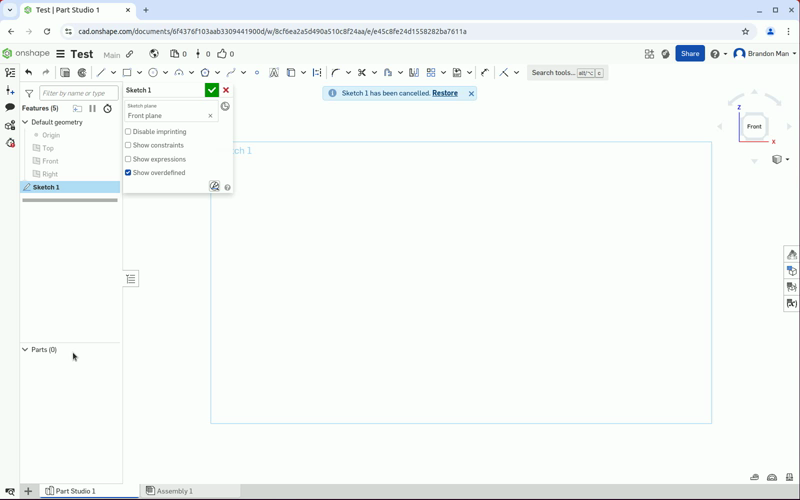
key(a)
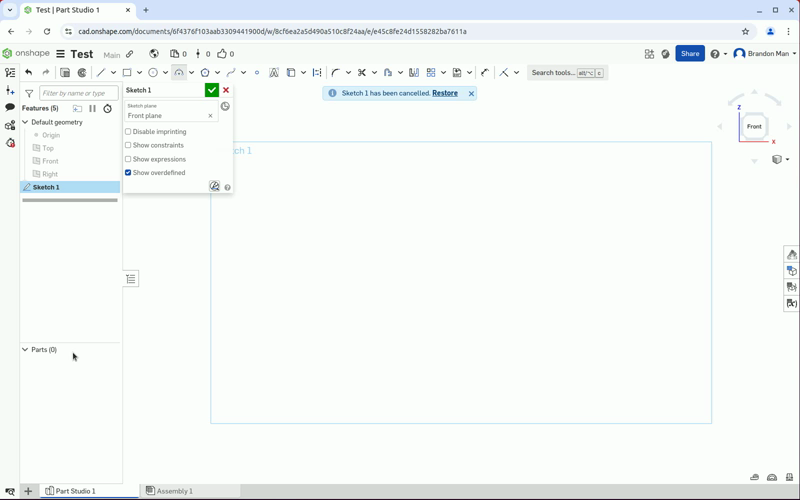
key_down(shift)
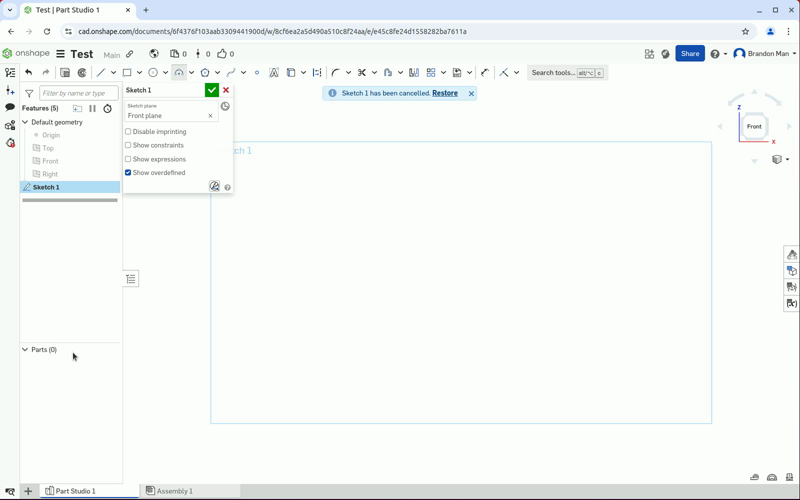
mouse_move(445, 394)
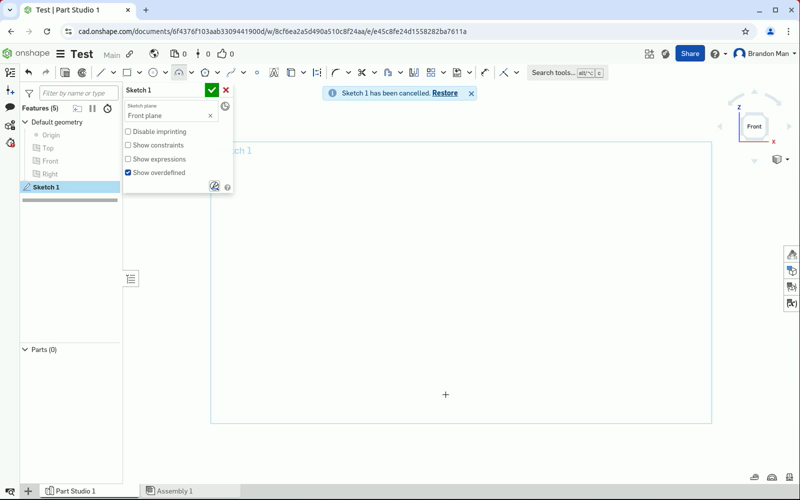
click(445, 394)
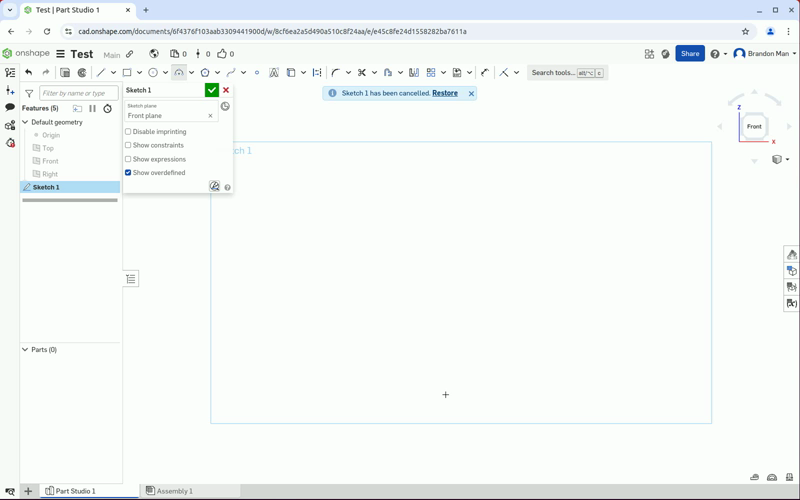
key_up(shift)
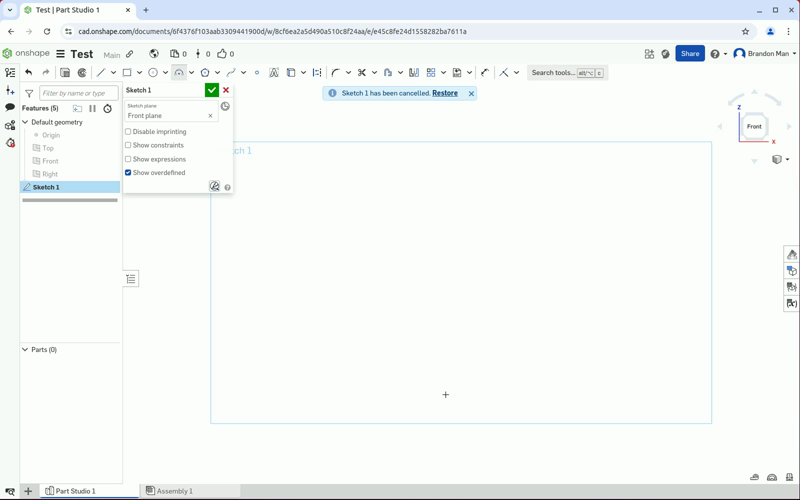
key_down(shift)
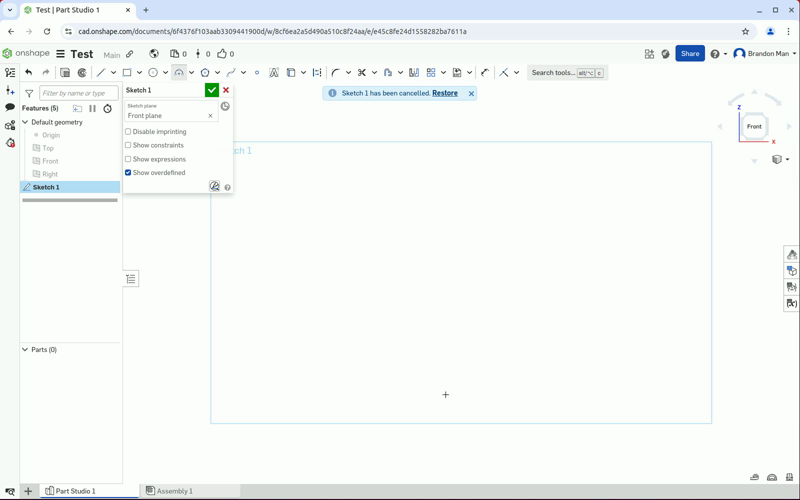
mouse_move(475, 394)
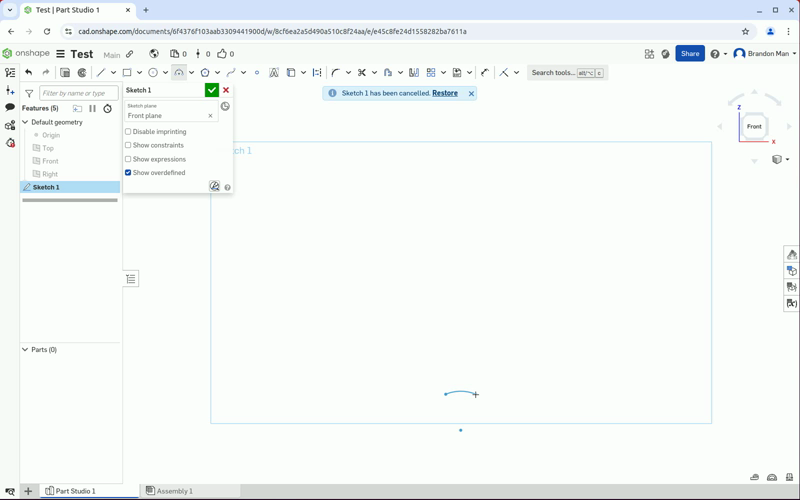
click(475, 394)
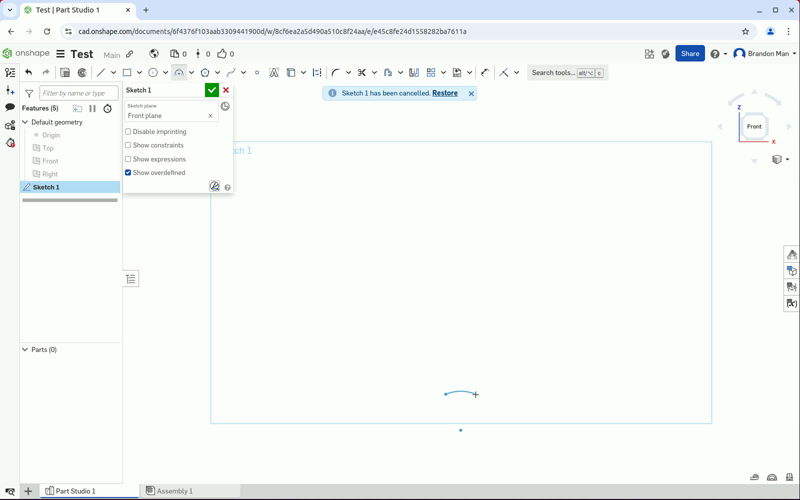
mouse_move(460, 380)
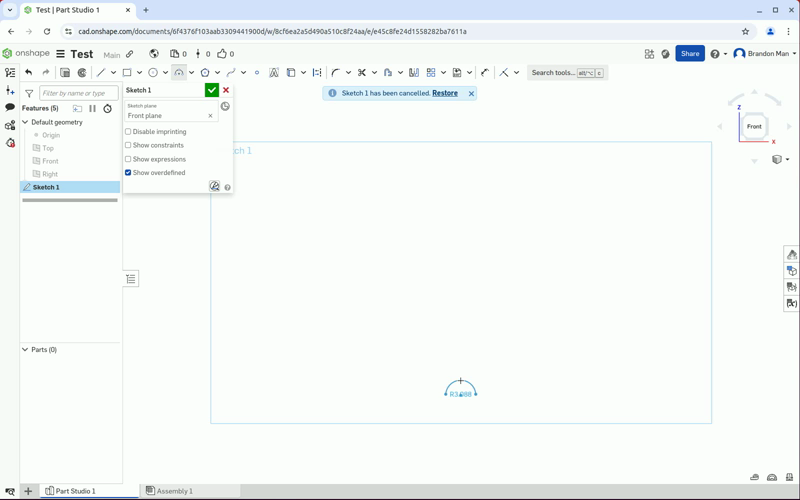
click(460, 380)
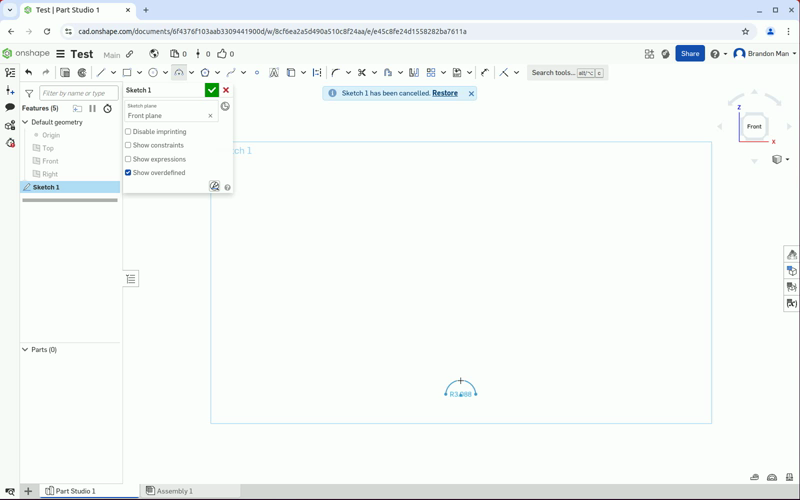
key_up(shift)
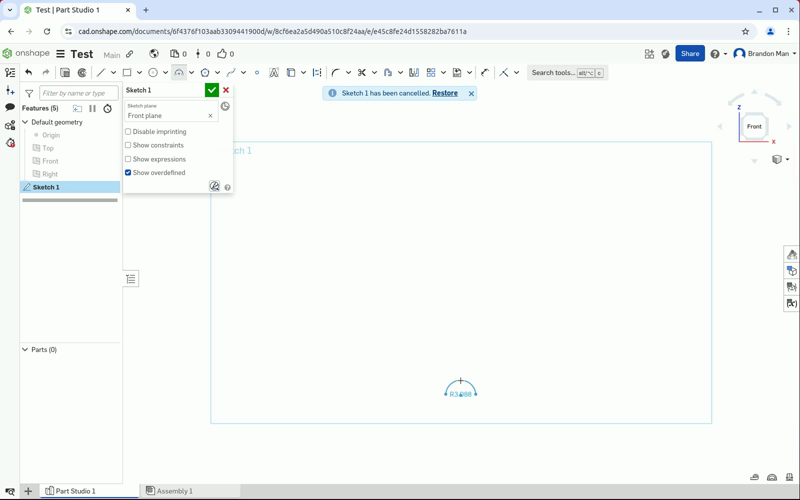
mouse_move(475, 394)
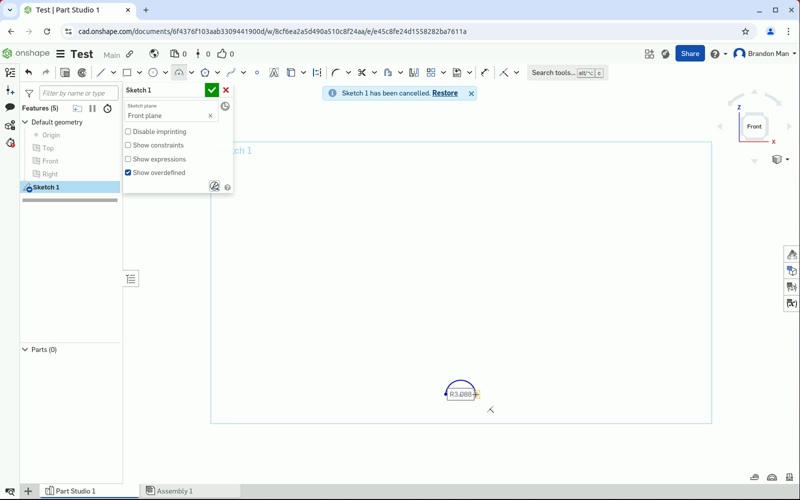
click(475, 394)
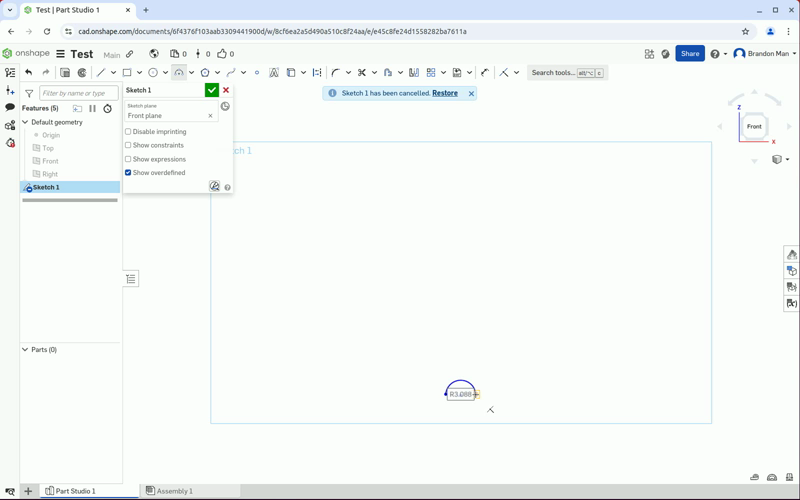
key_down(shift)
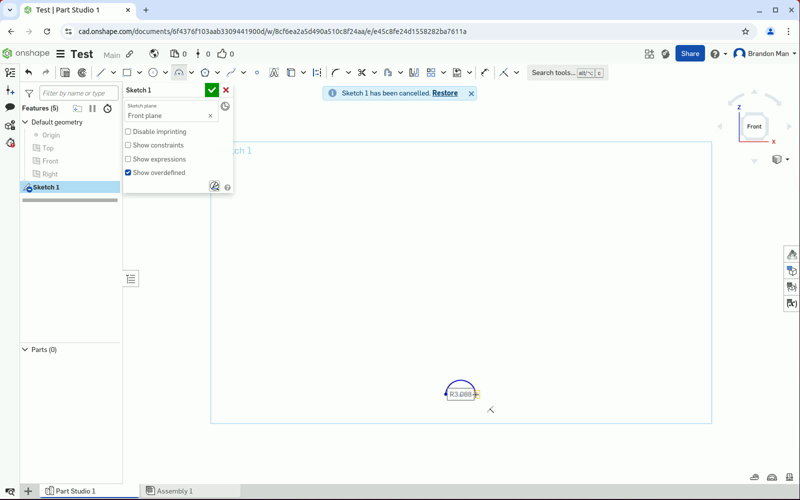
mouse_move(475, 172)
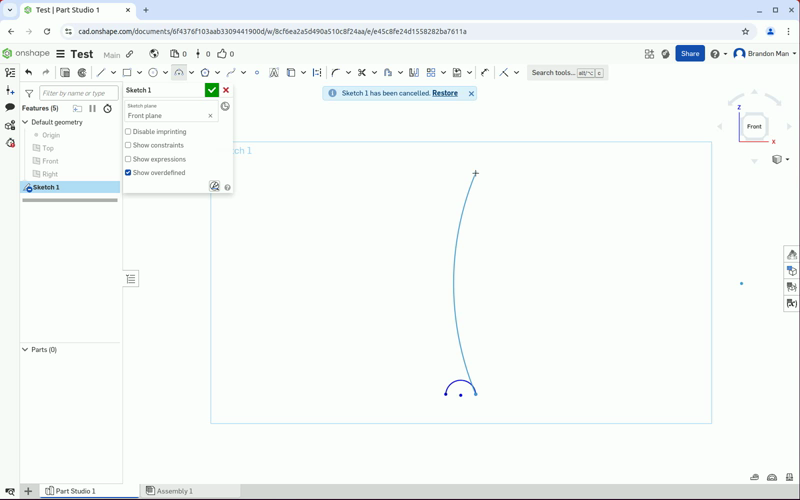
click(475, 172)
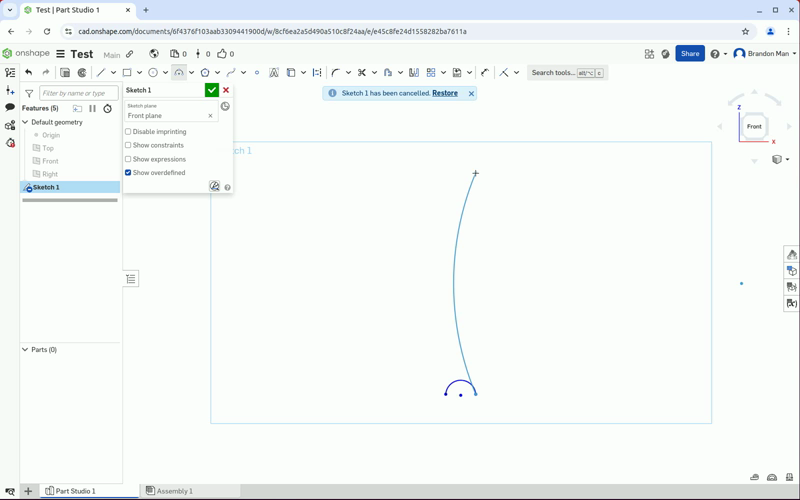
mouse_move(572, 283)
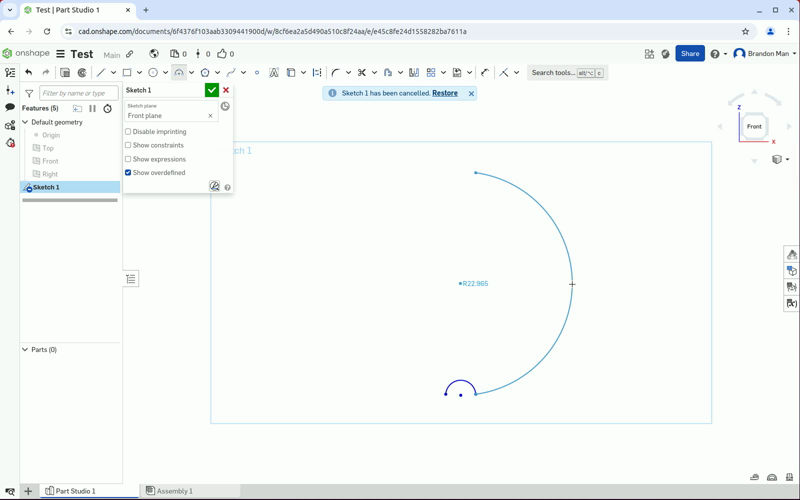
click(572, 283)
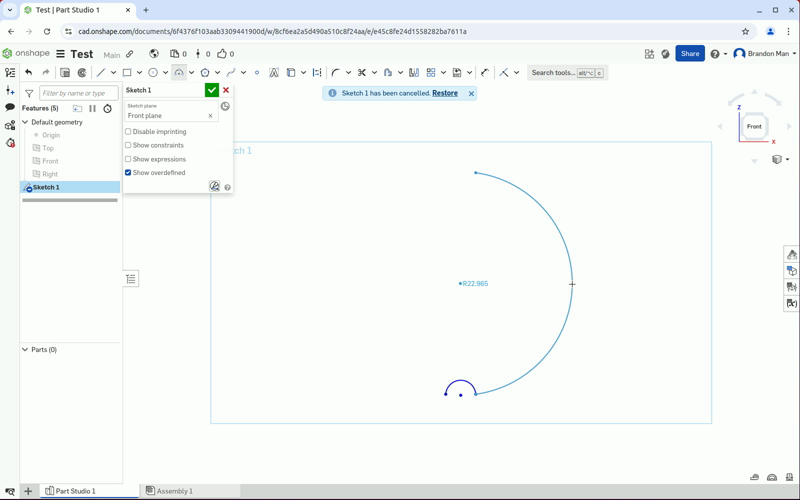
key_up(shift)
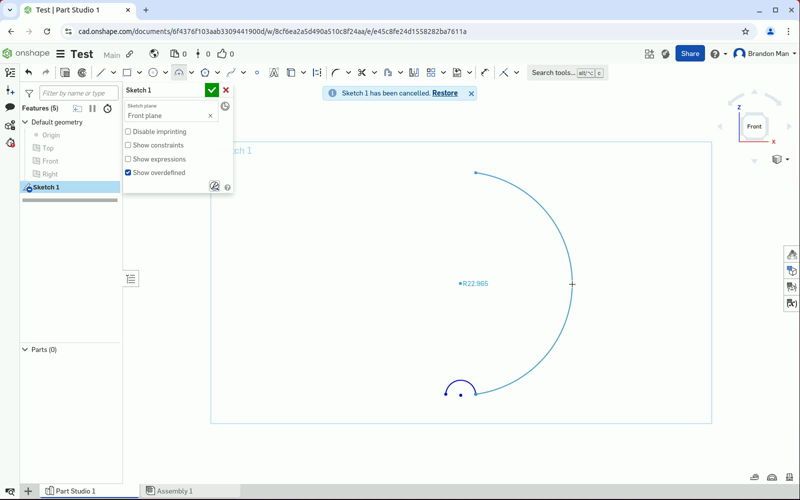
mouse_move(475, 172)
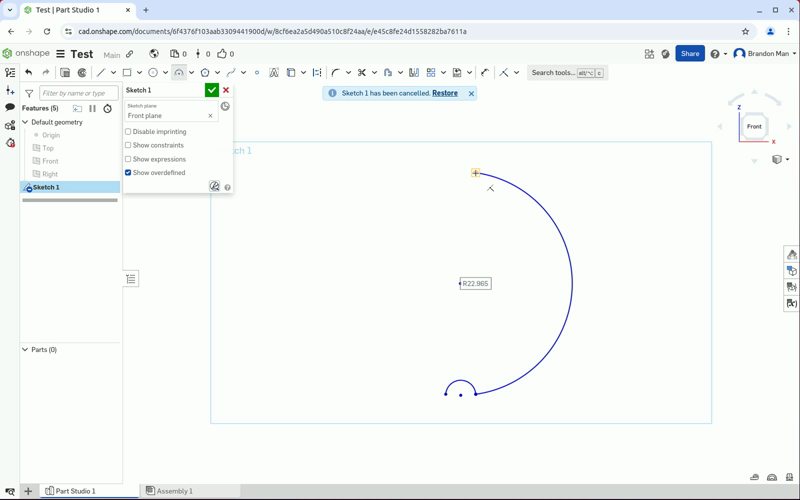
click(475, 172)
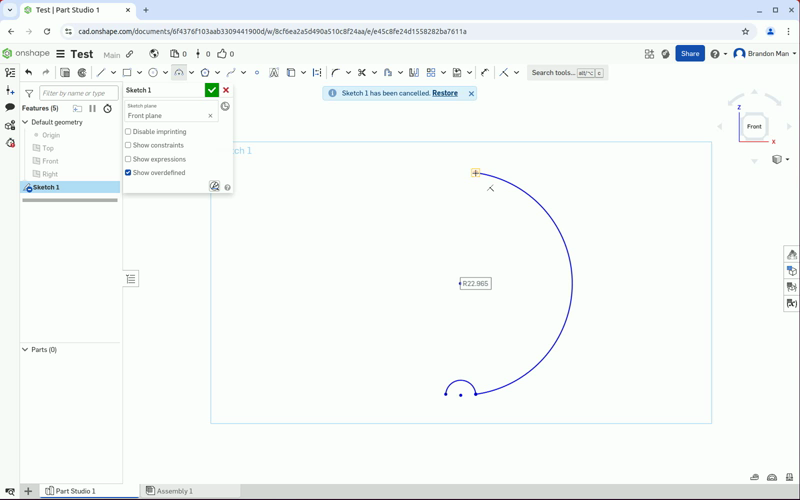
key_down(shift)
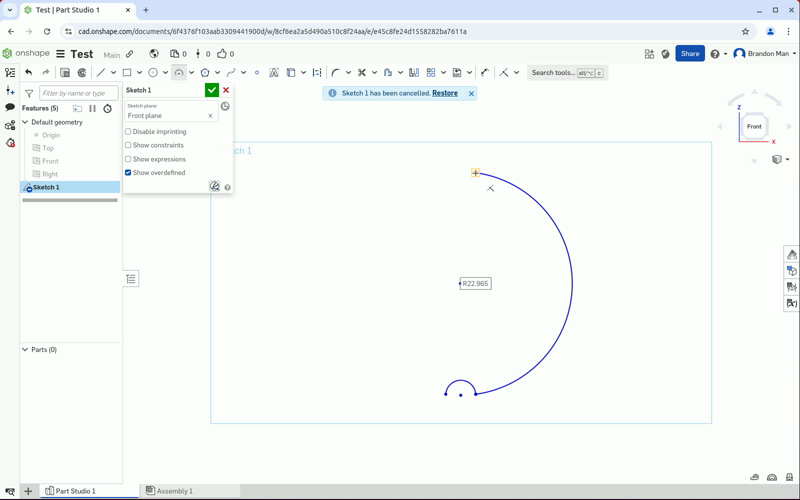
mouse_move(445, 172)
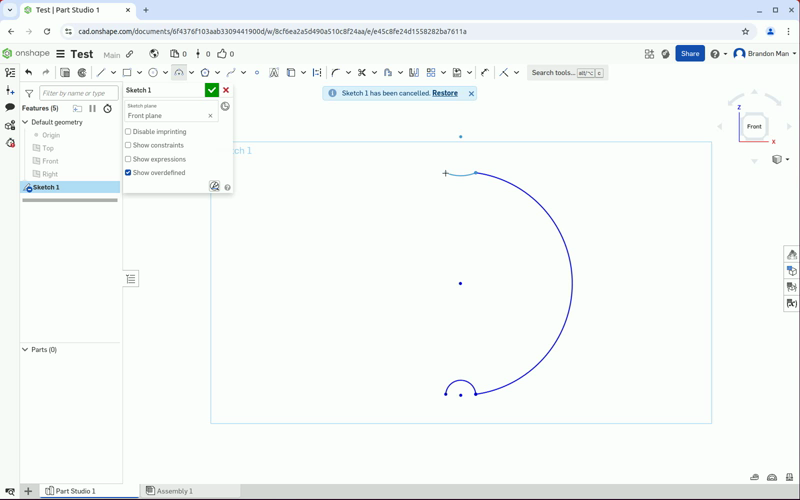
click(445, 172)
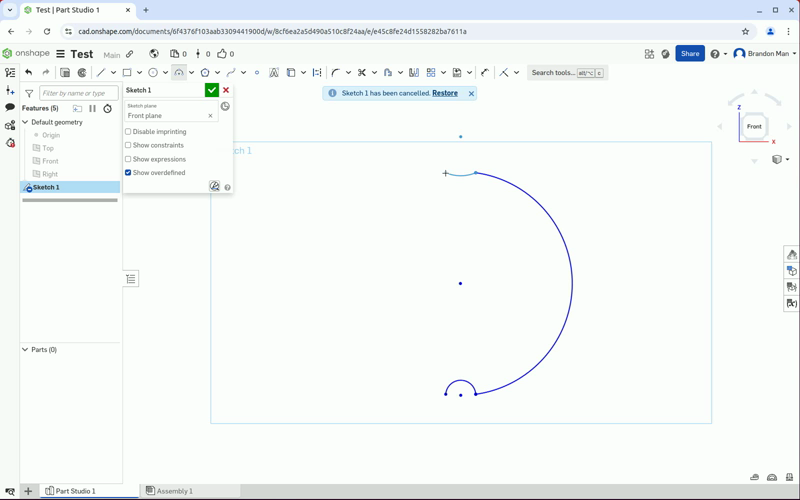
mouse_move(460, 186)
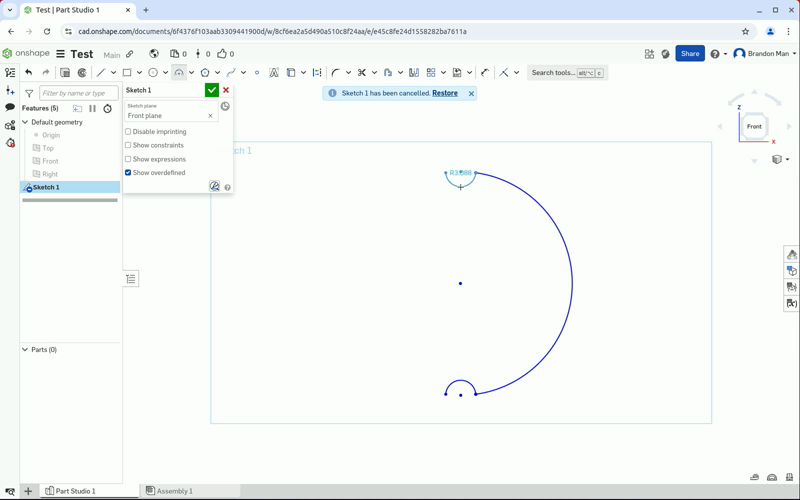
click(460, 186)
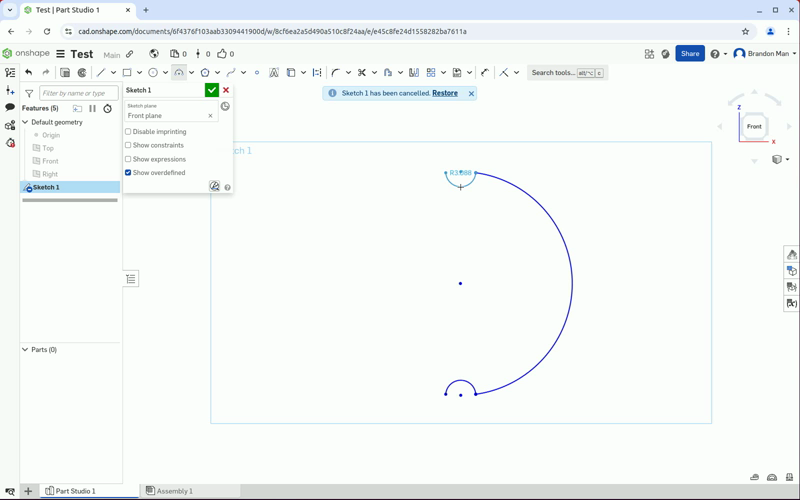
key_up(shift)
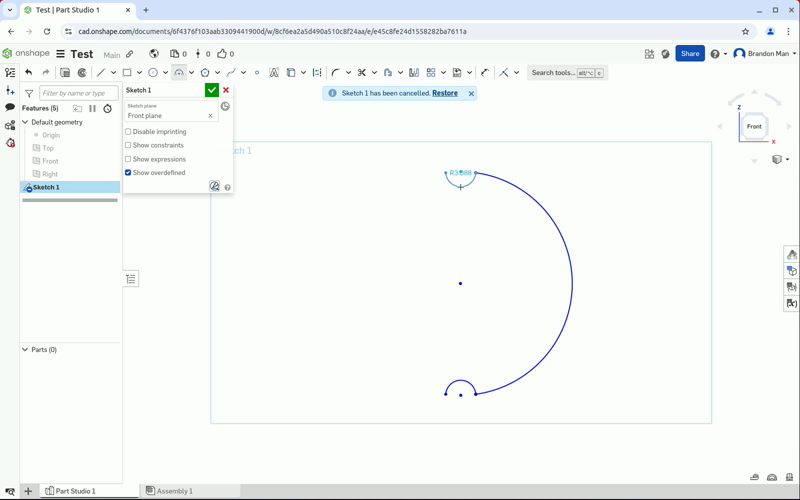
mouse_move(445, 172)
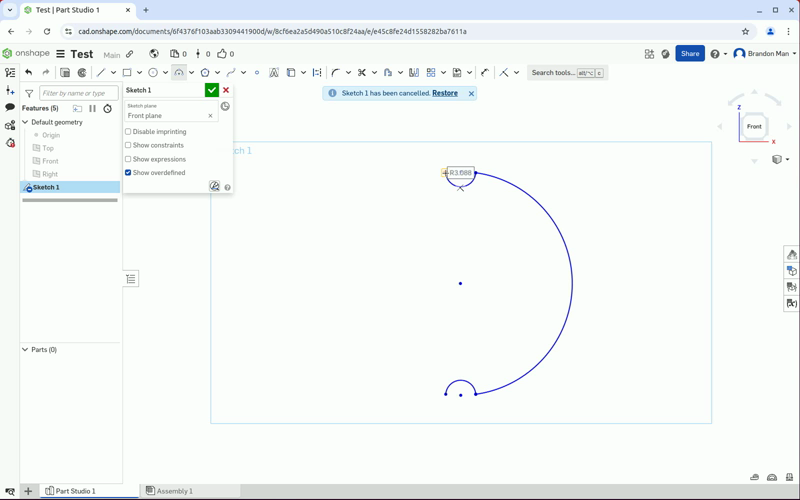
click(445, 172)
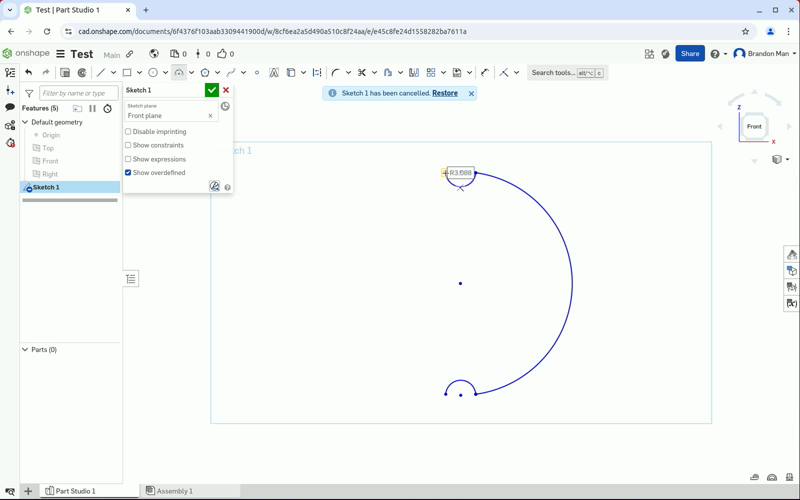
mouse_move(445, 394)
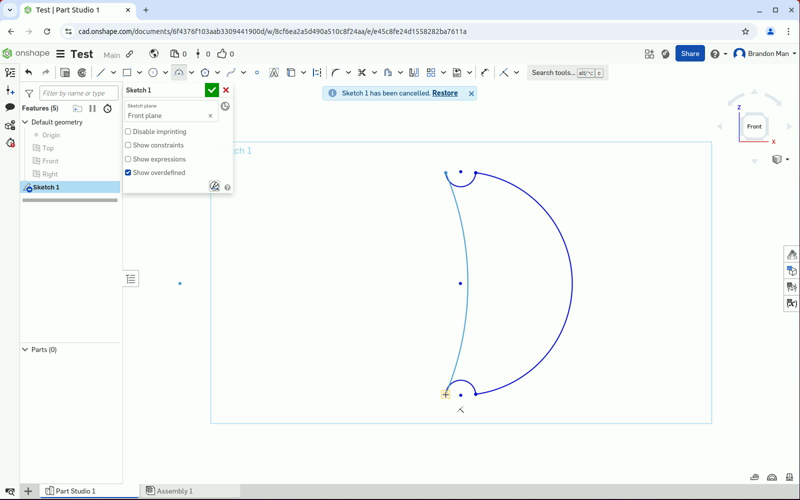
click(445, 394)
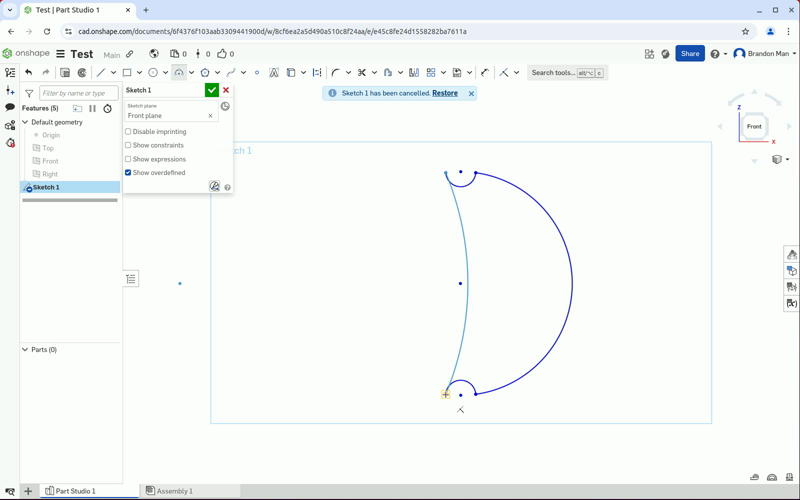
key_down(shift)
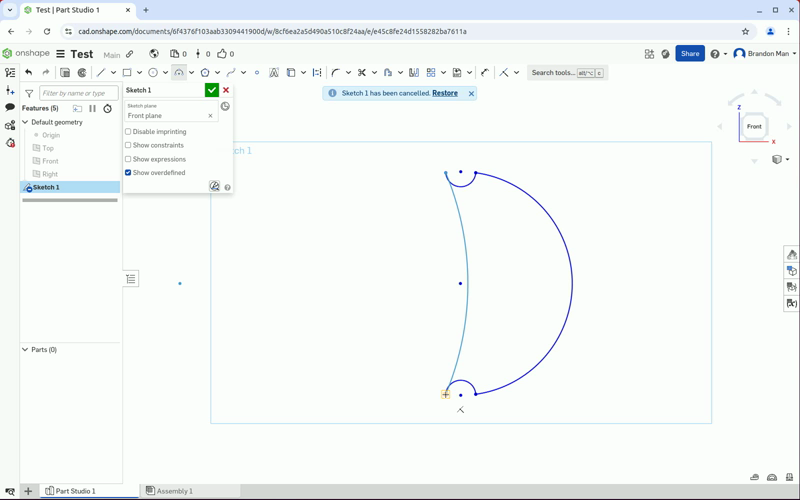
mouse_move(348, 283)
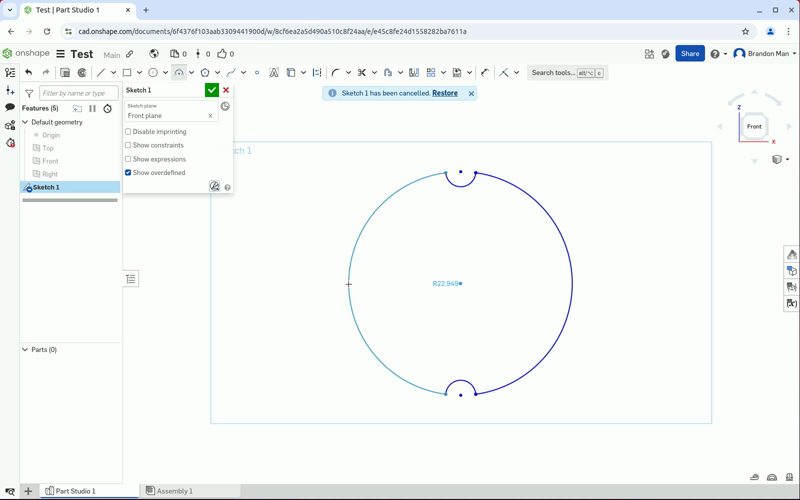
click(348, 283)
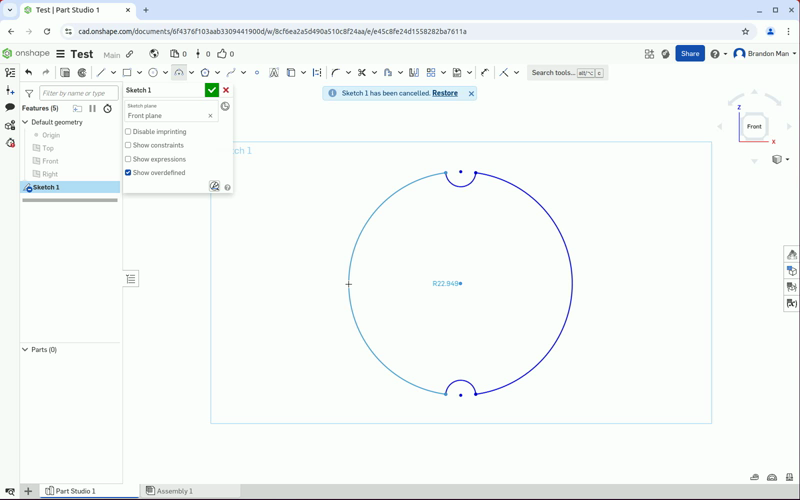
key_up(shift)
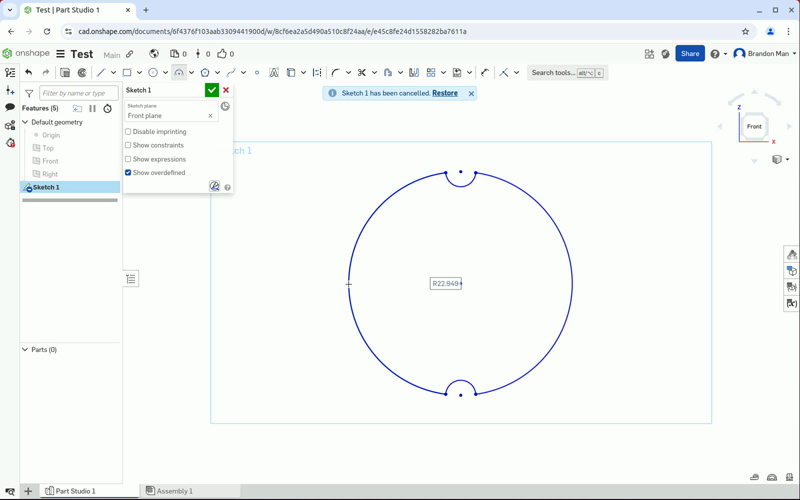
key(esc)
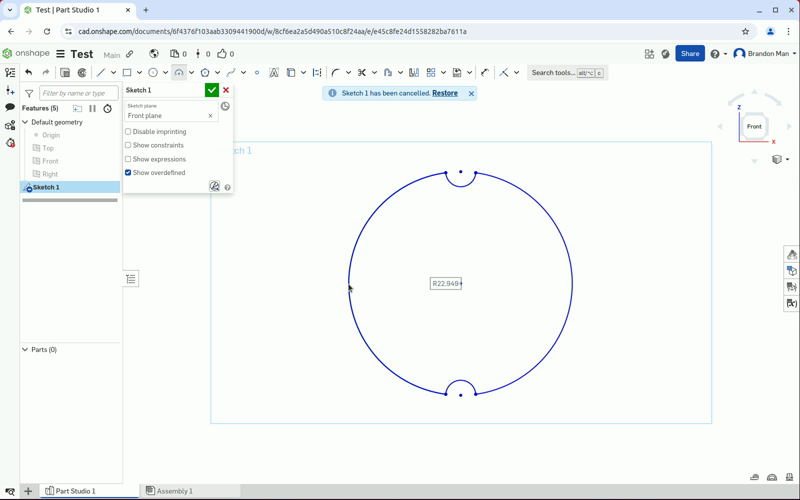
key(c)
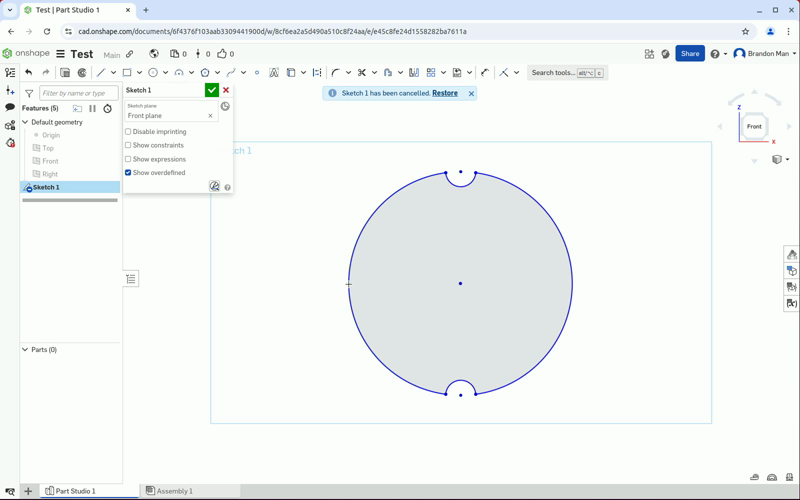
key_down(shift)
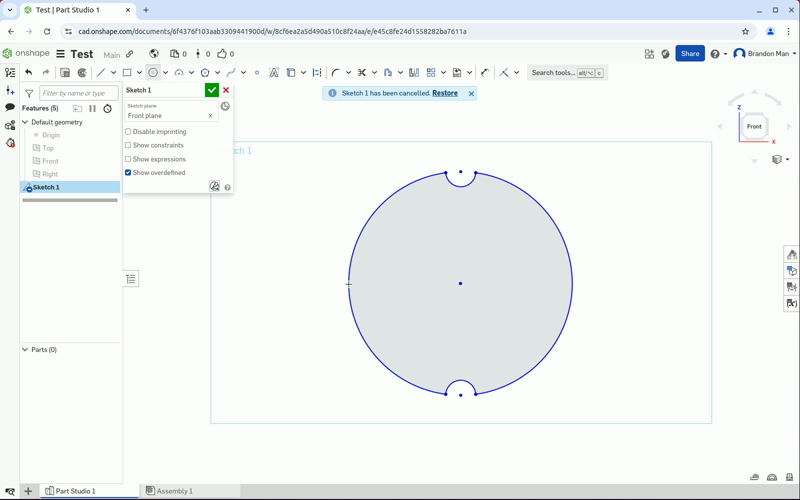
mouse_move(403, 340)
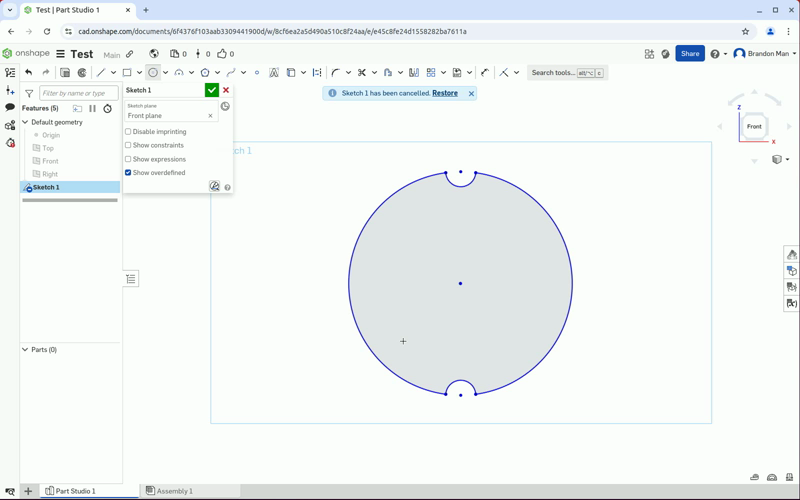
click(403, 340)
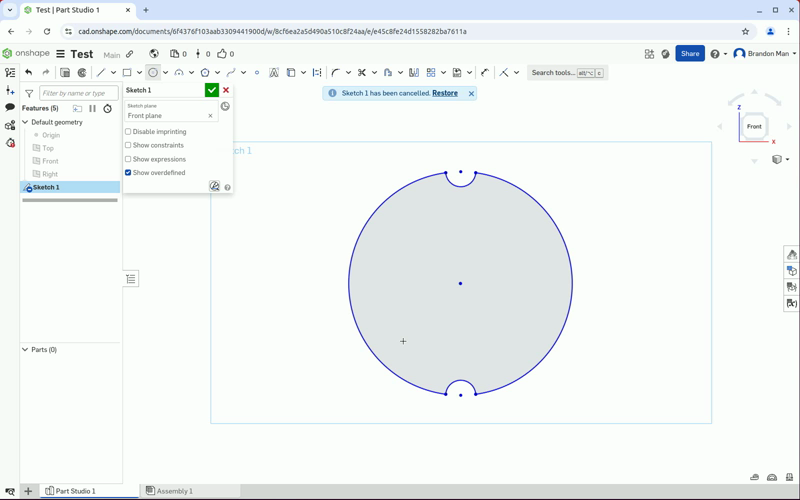
key_up(shift)
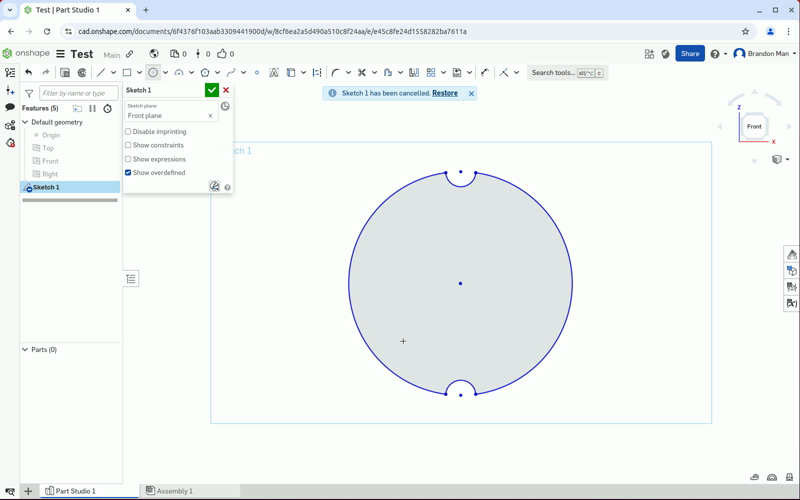
mouse_move(417, 340)
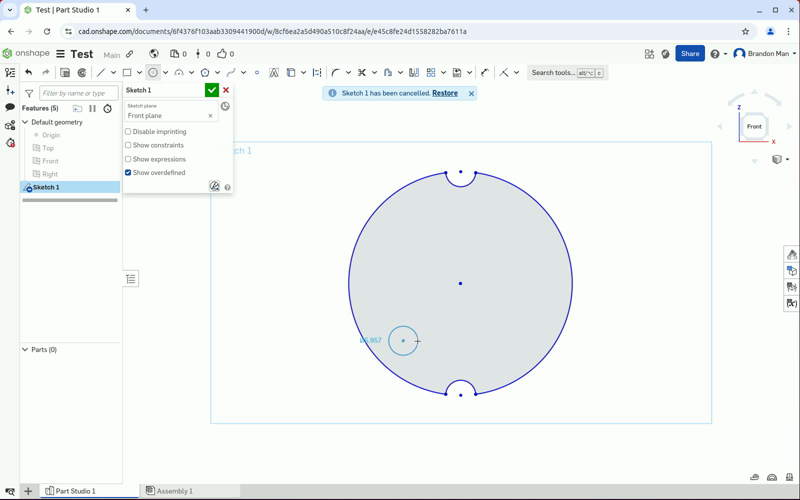
click(417, 340)
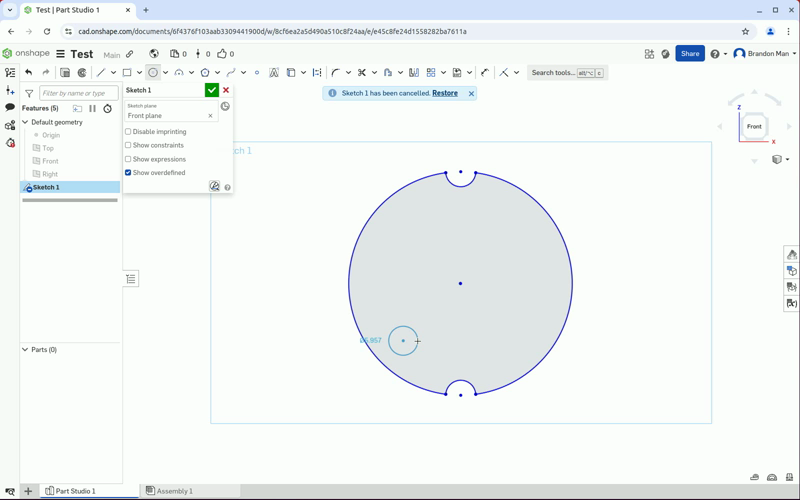
key(esc)
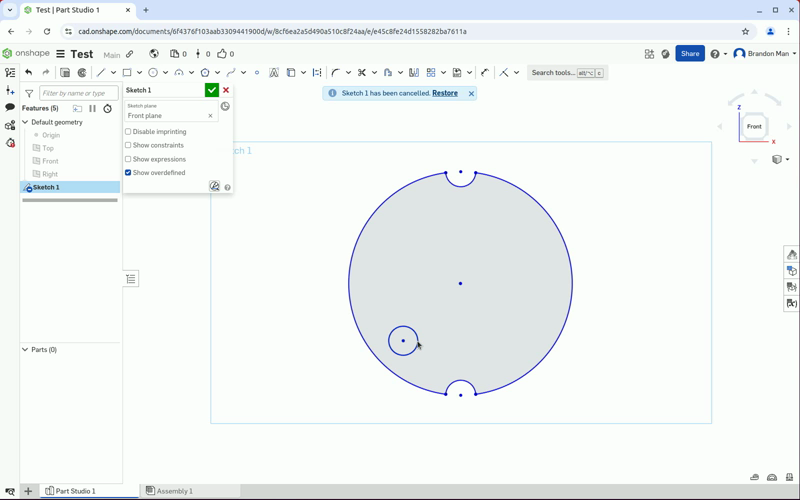
key(c)
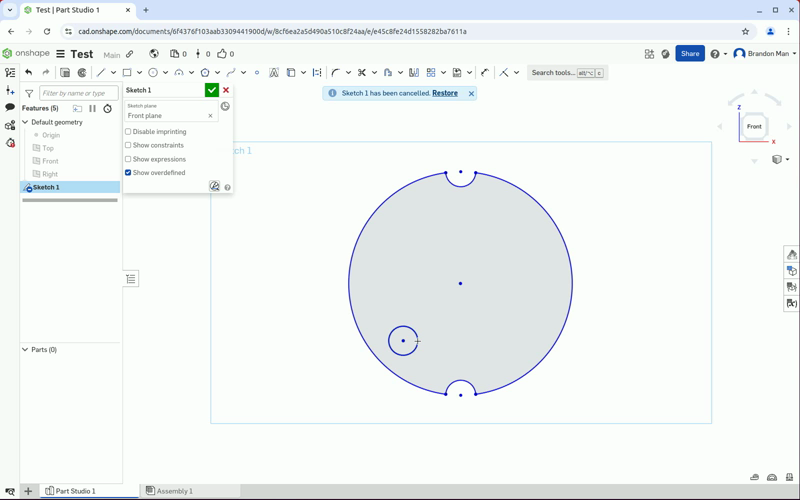
key_down(shift)
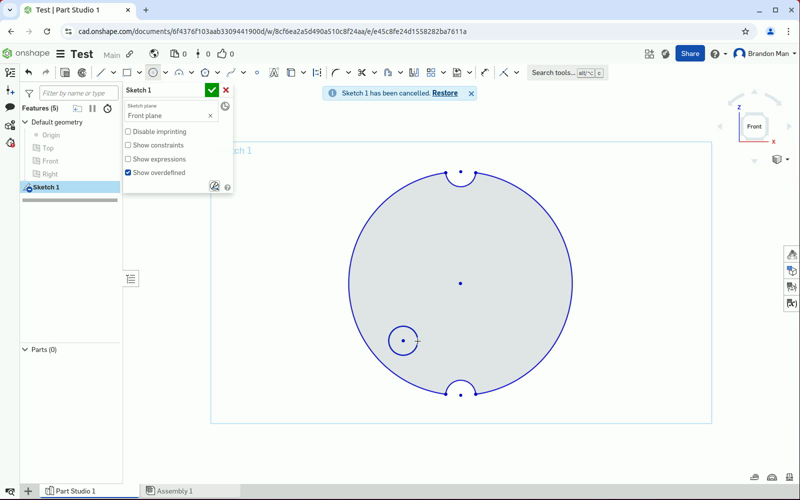
mouse_move(403, 226)
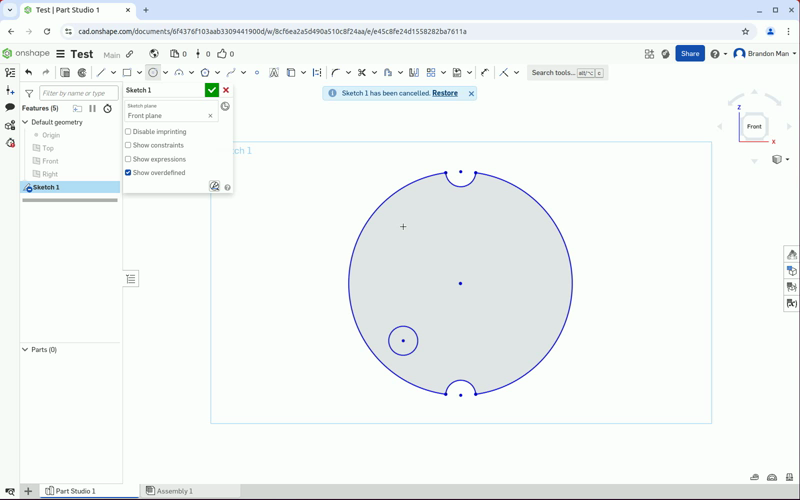
click(403, 226)
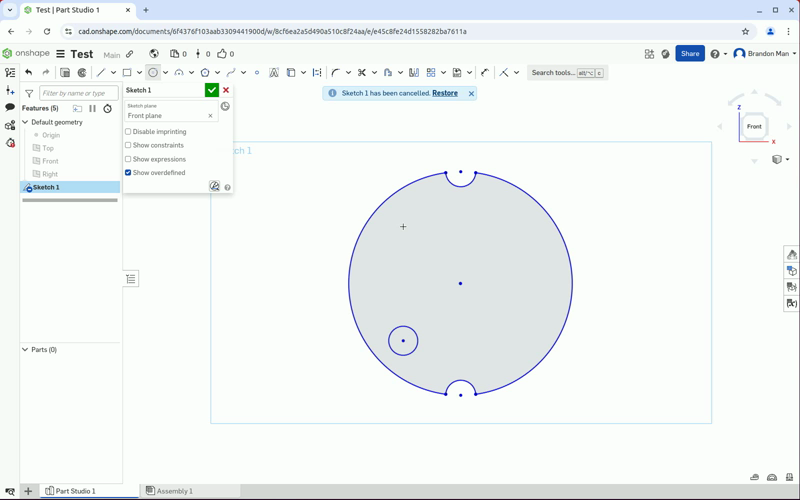
key_up(shift)
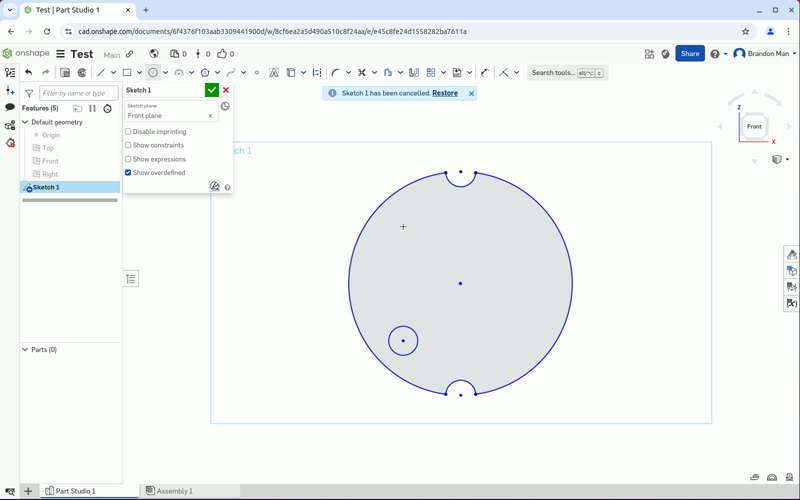
mouse_move(417, 226)
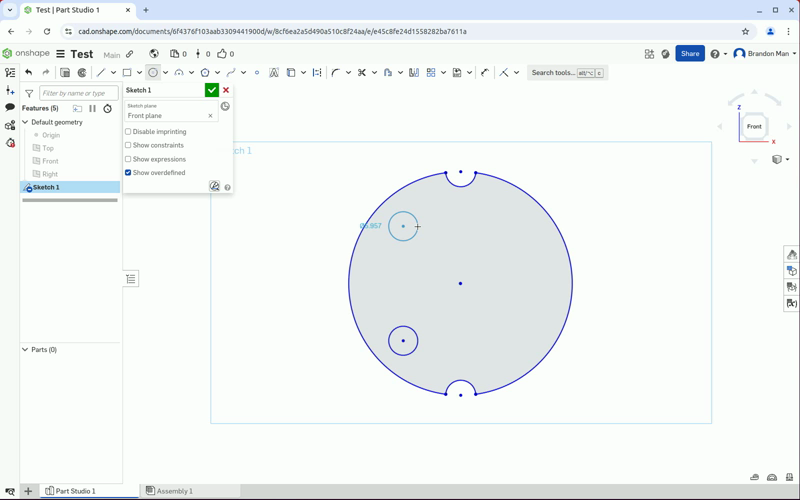
click(417, 226)
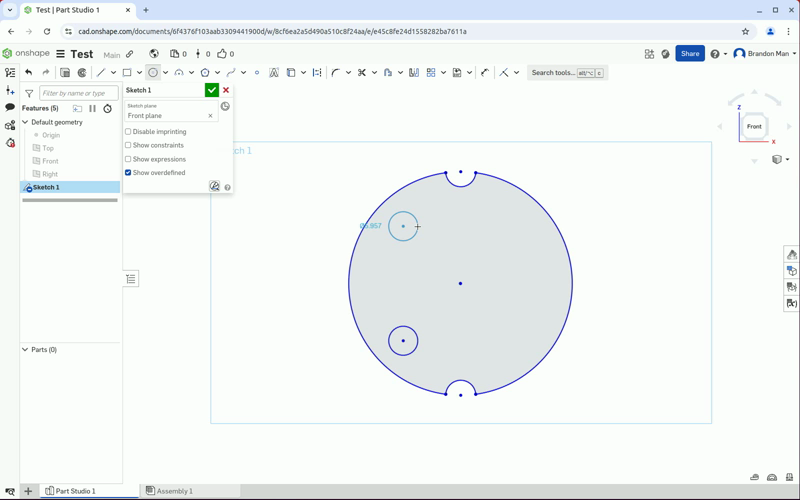
key(esc)
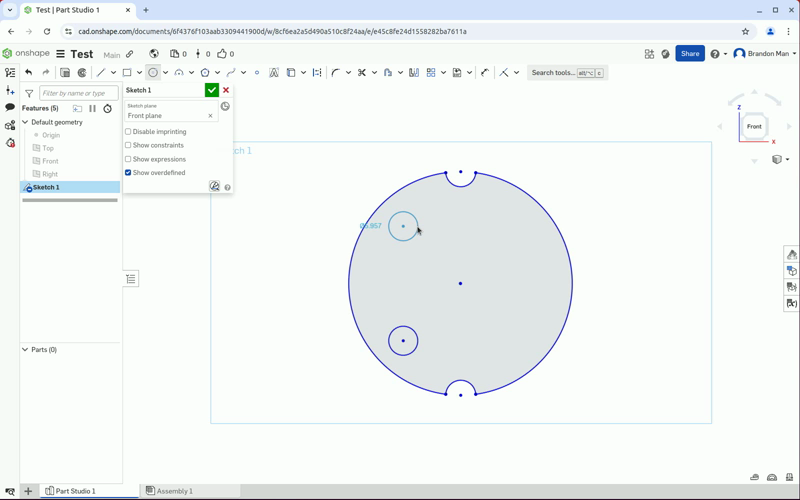
key(c)
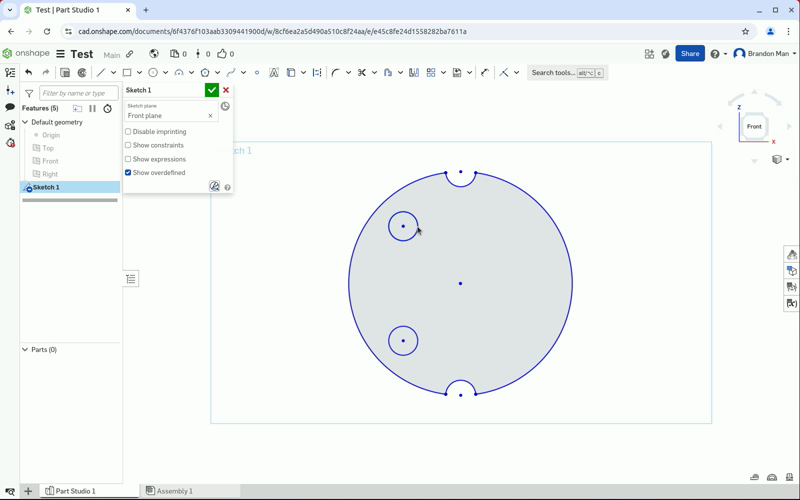
key_down(shift)
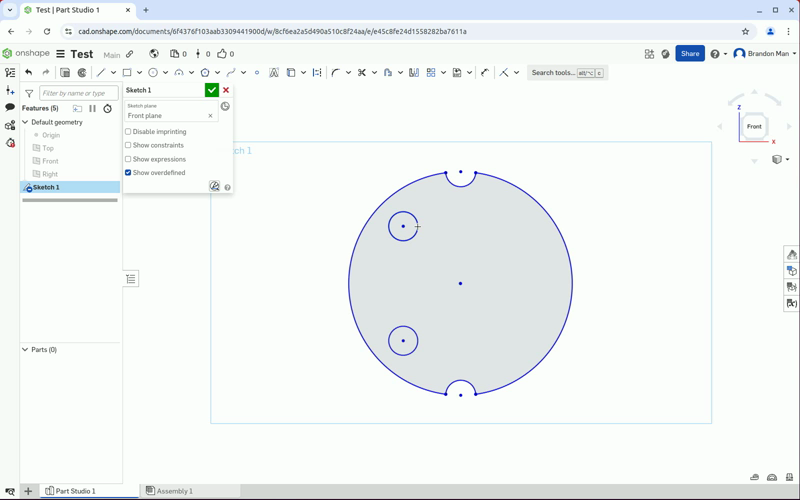
mouse_move(461, 282)
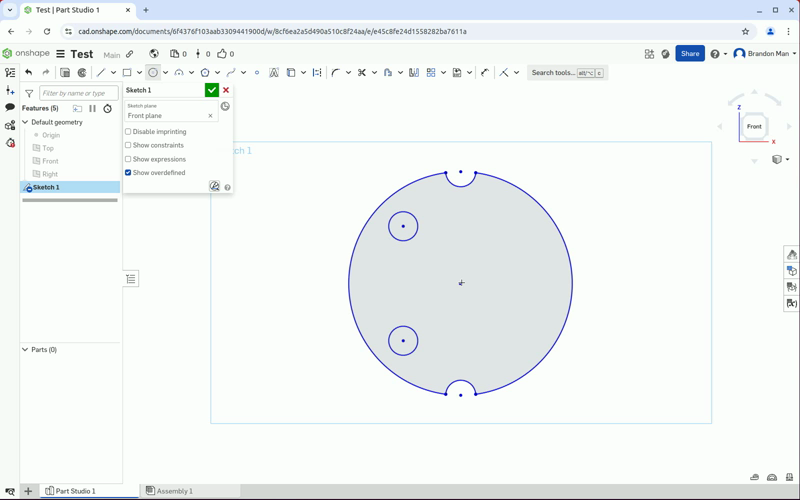
scroll(6)
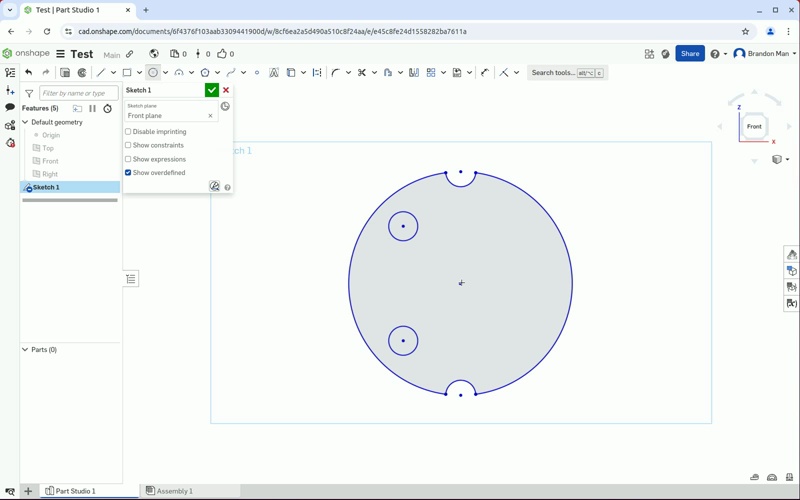
scroll(6)
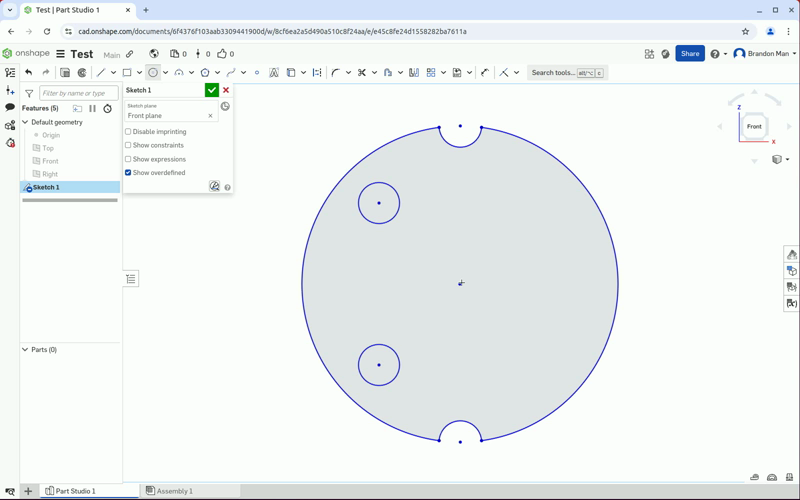
scroll(6)
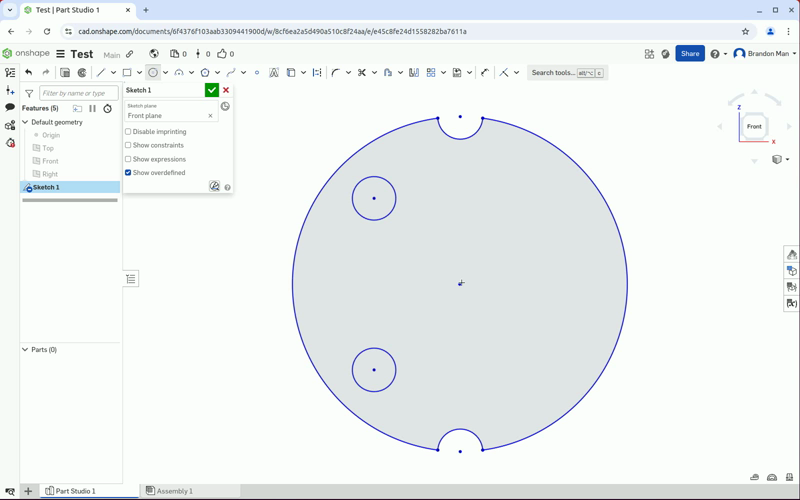
scroll(6)
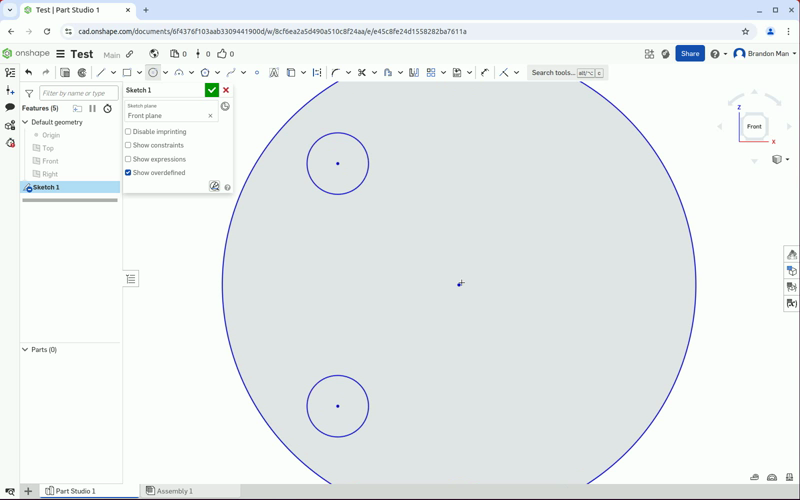
scroll(6)
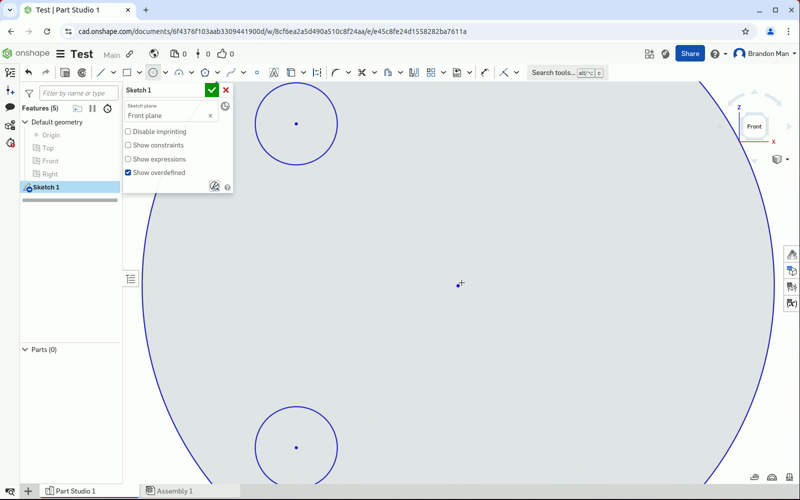
scroll(6)
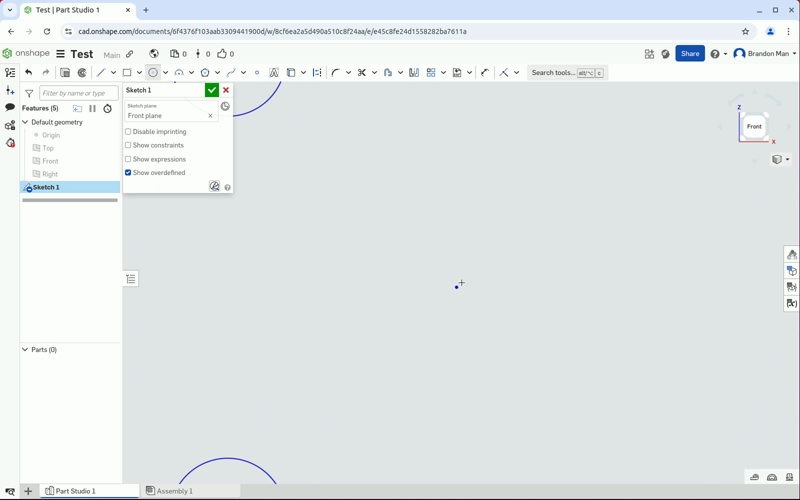
scroll(6)
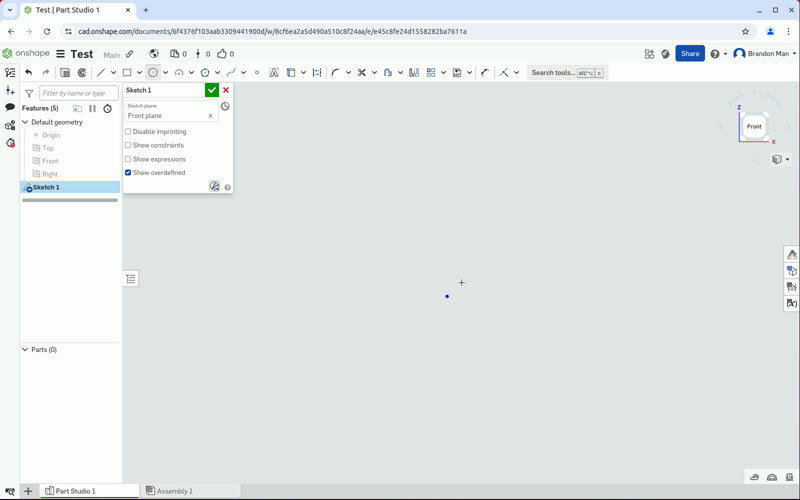
click(461, 282)
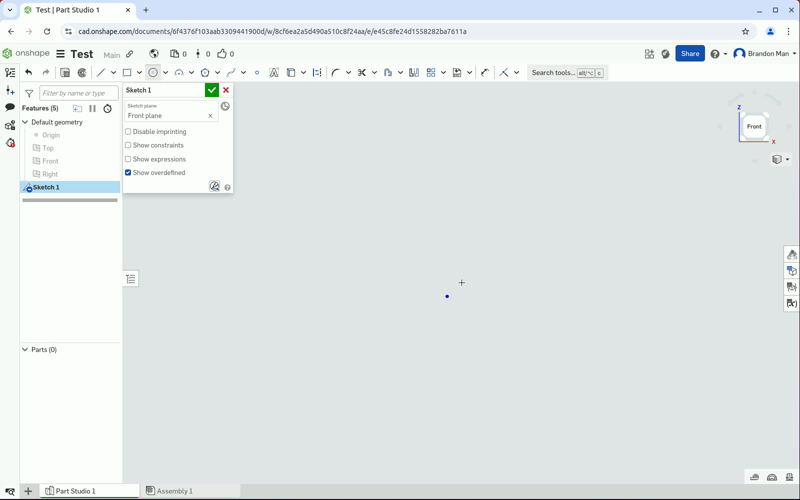
scroll(-6)
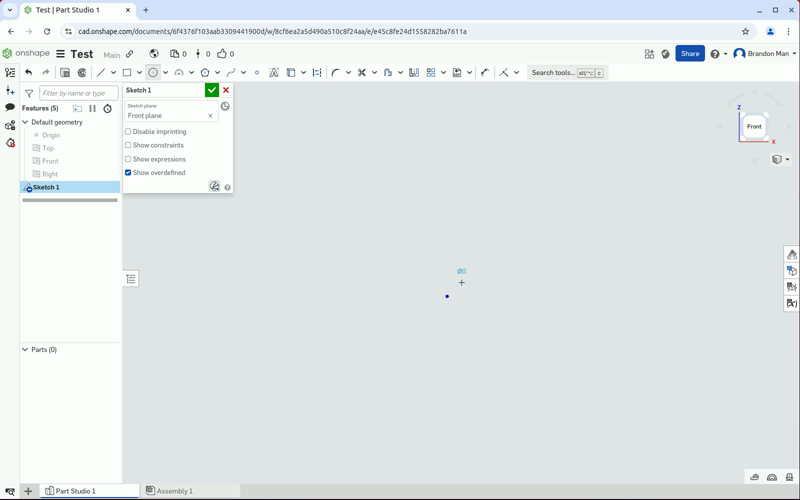
scroll(-6)
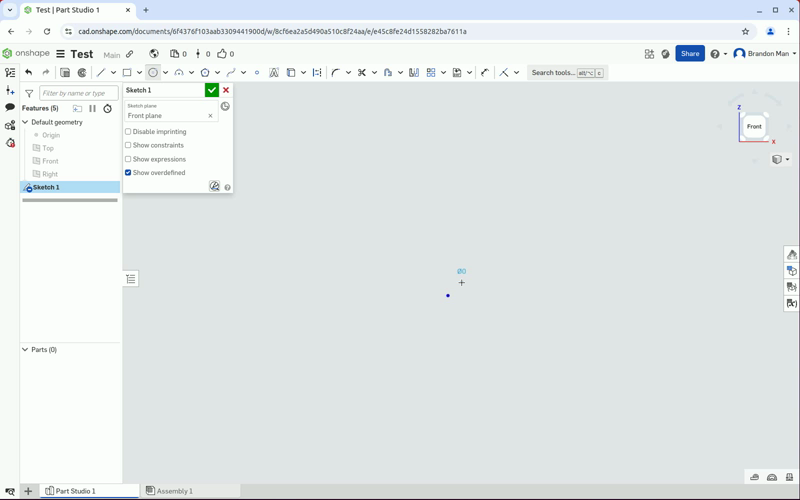
scroll(-6)
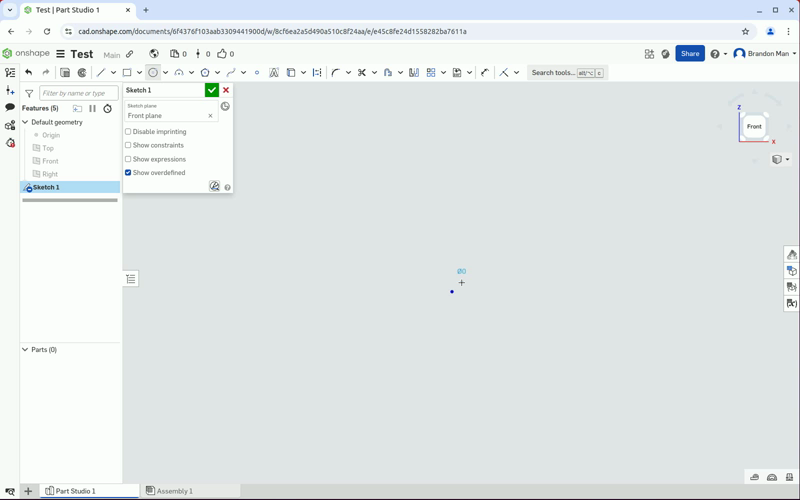
scroll(-6)
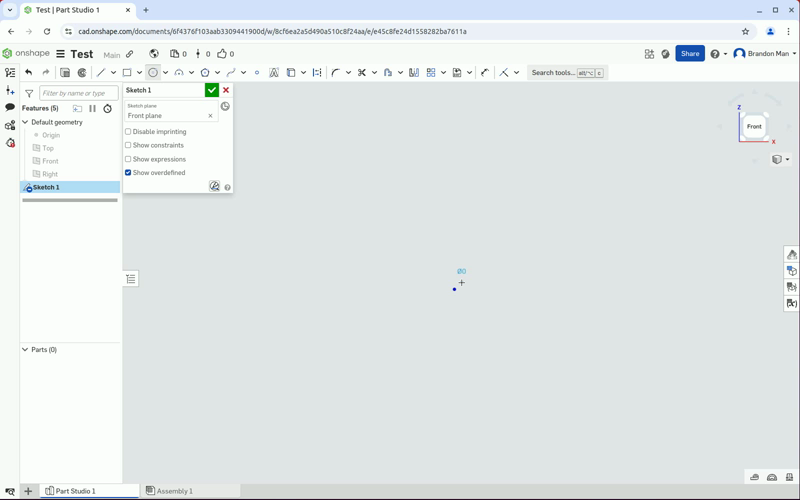
scroll(-6)
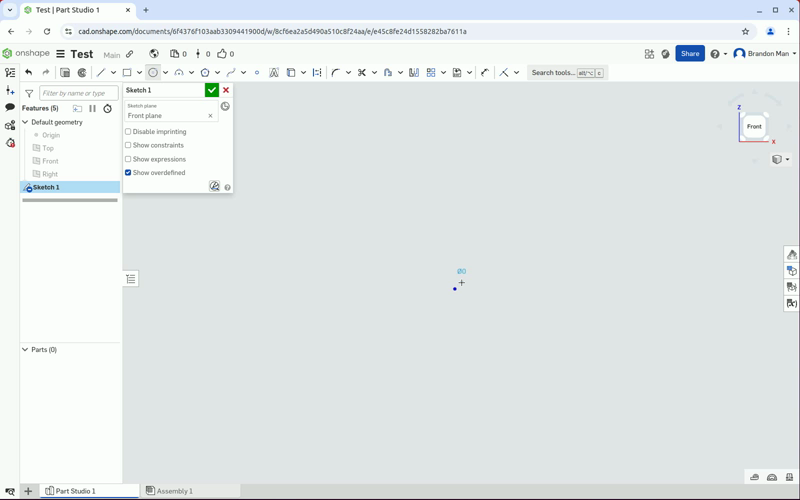
scroll(-6)
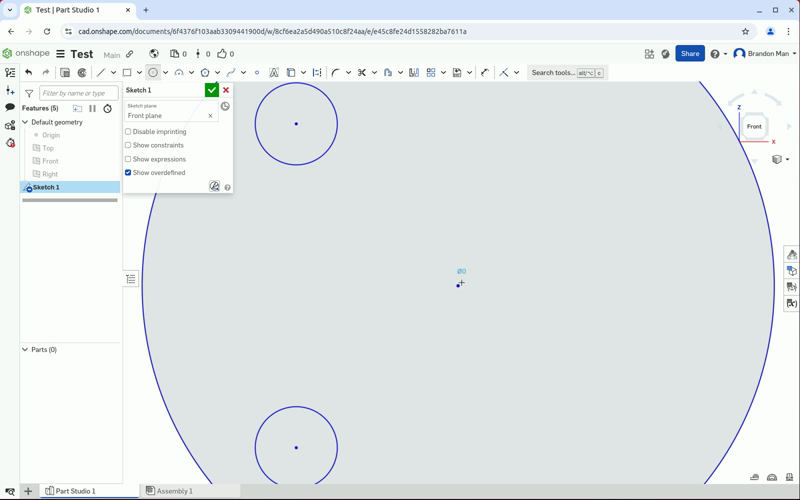
scroll(-6)
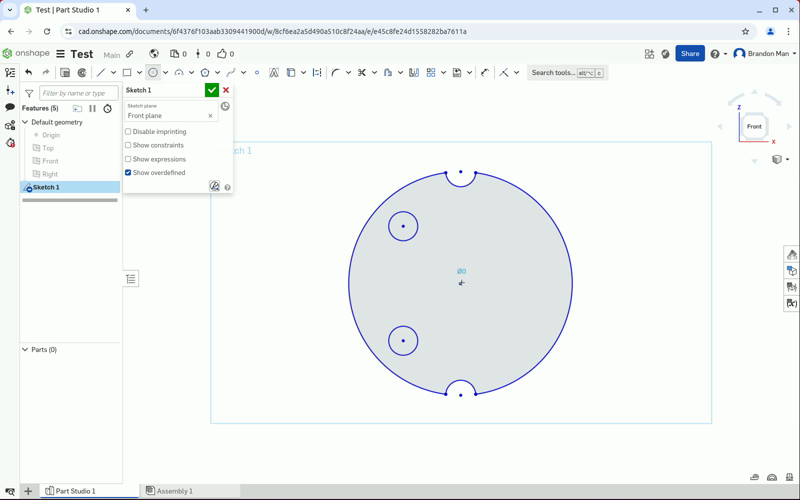
key_up(shift)
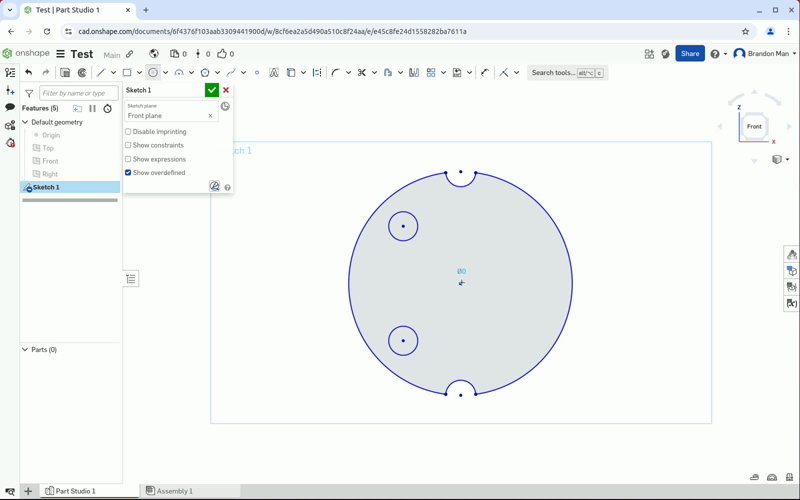
mouse_move(510, 282)
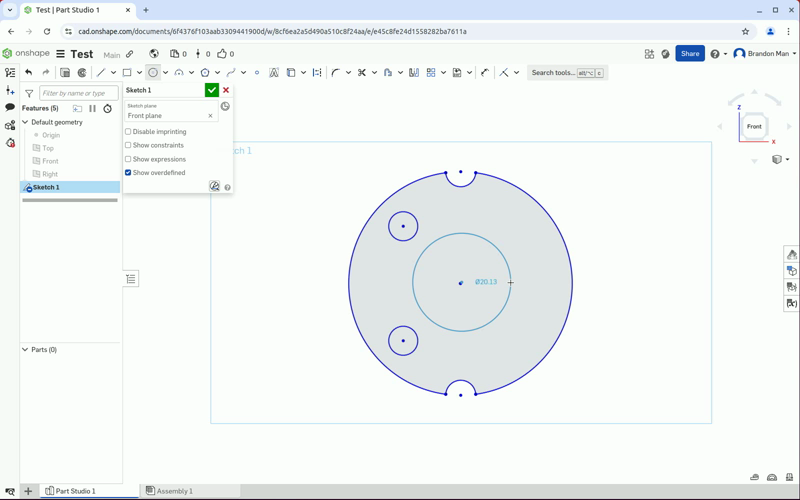
click(510, 282)
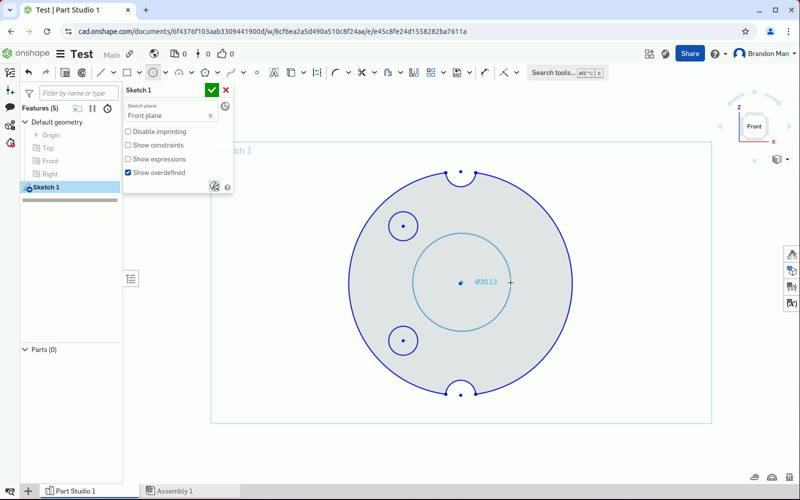
key(esc)
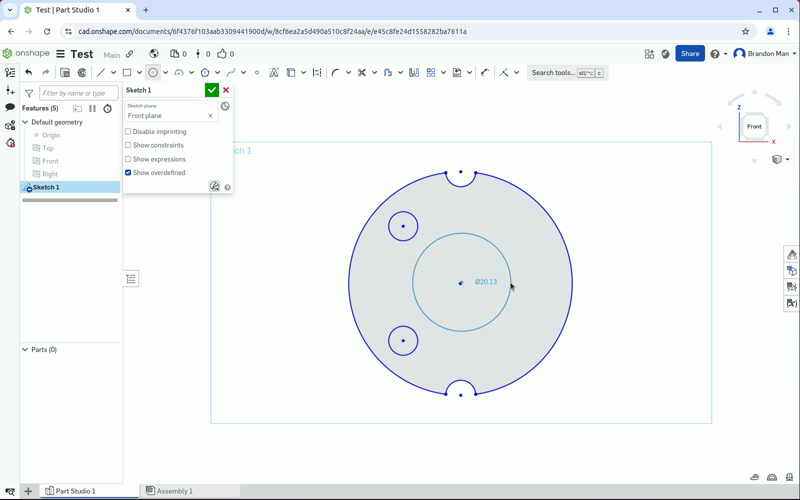
key(c)
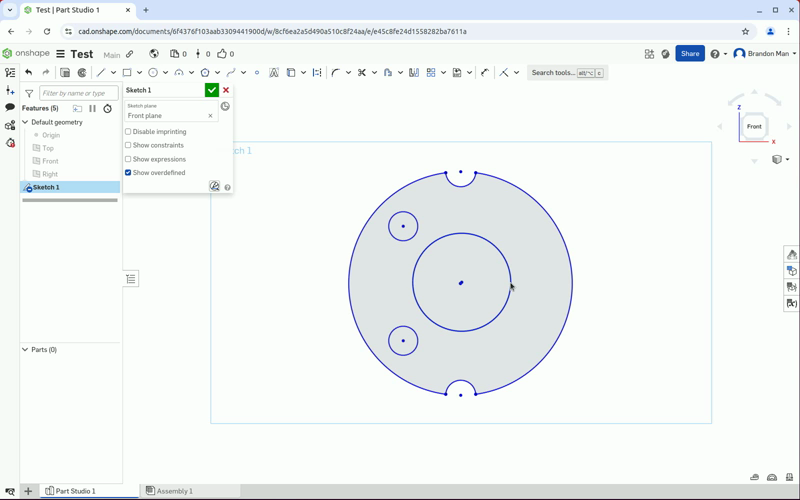
key_down(shift)
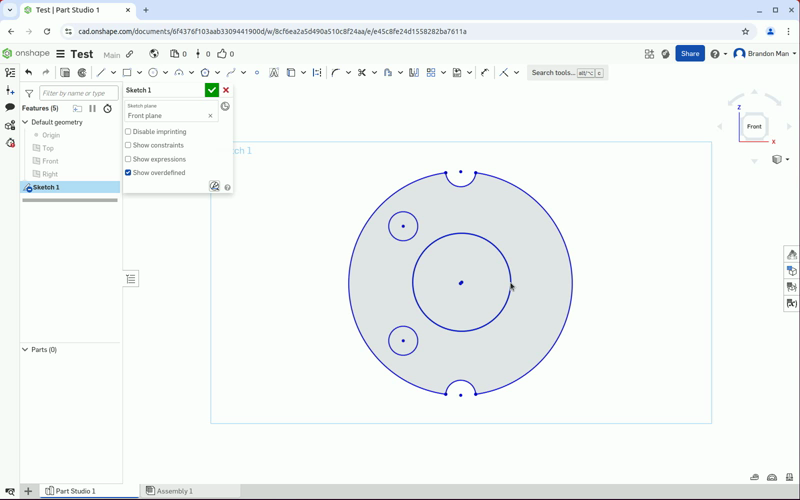
mouse_move(517, 340)
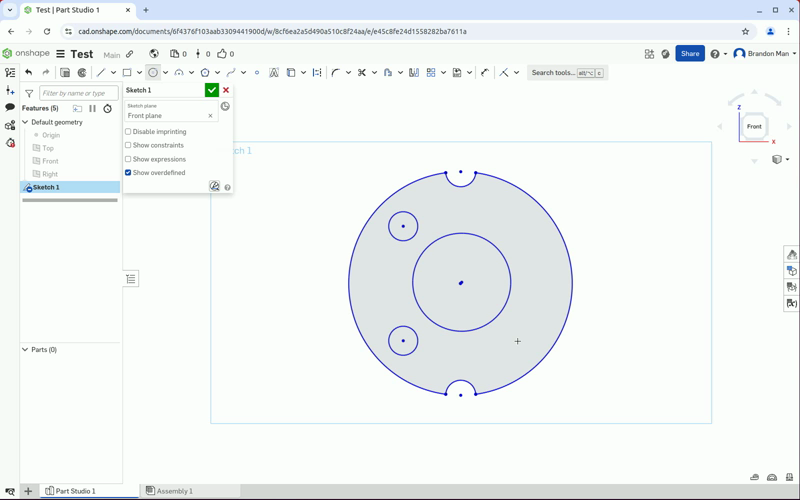
click(517, 340)
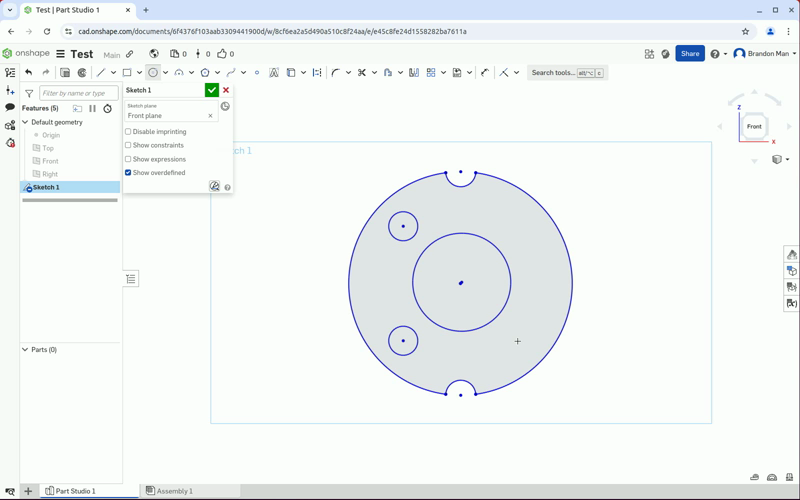
key_up(shift)
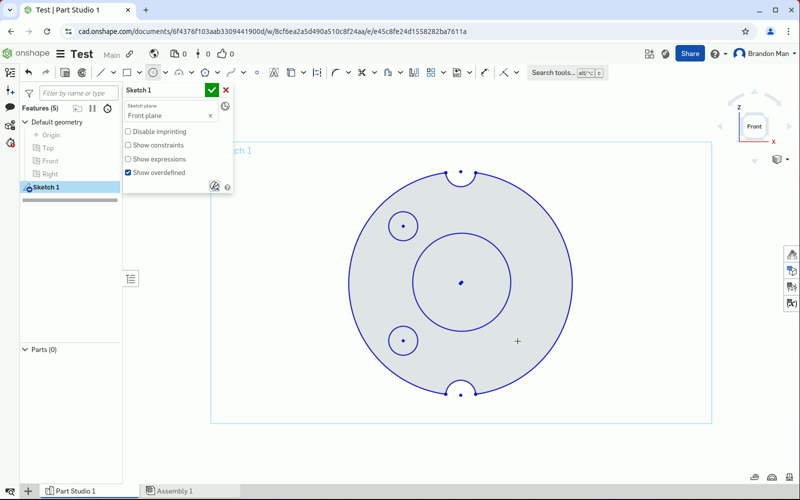
mouse_move(531, 340)
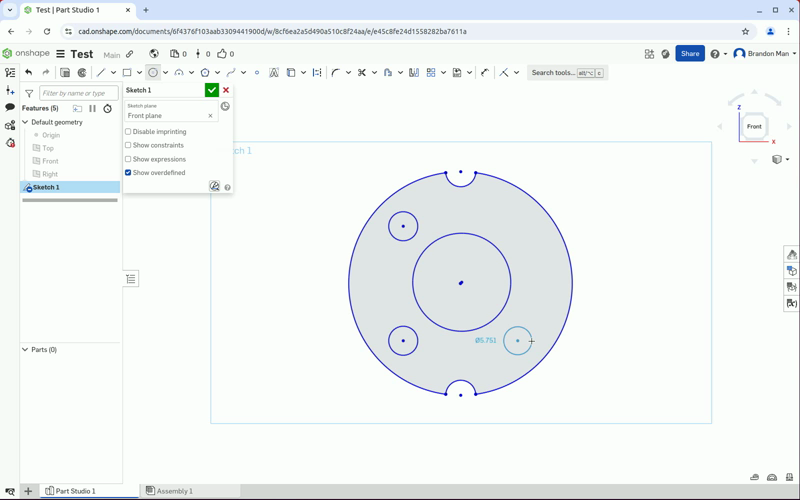
click(531, 340)
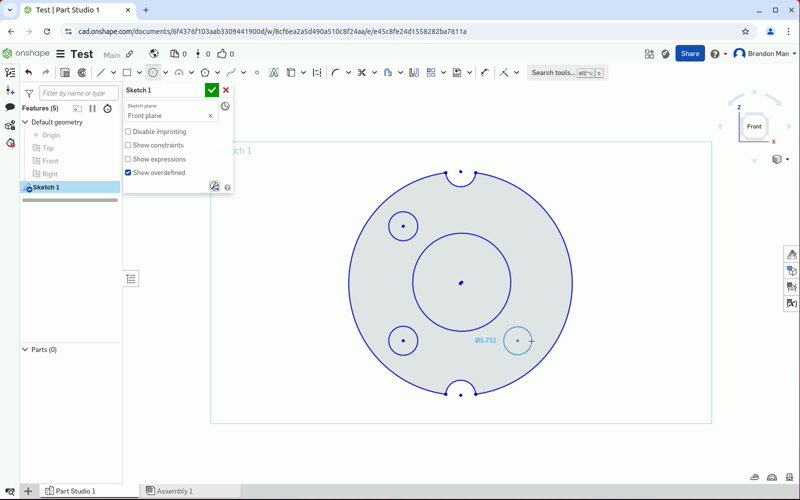
key(esc)
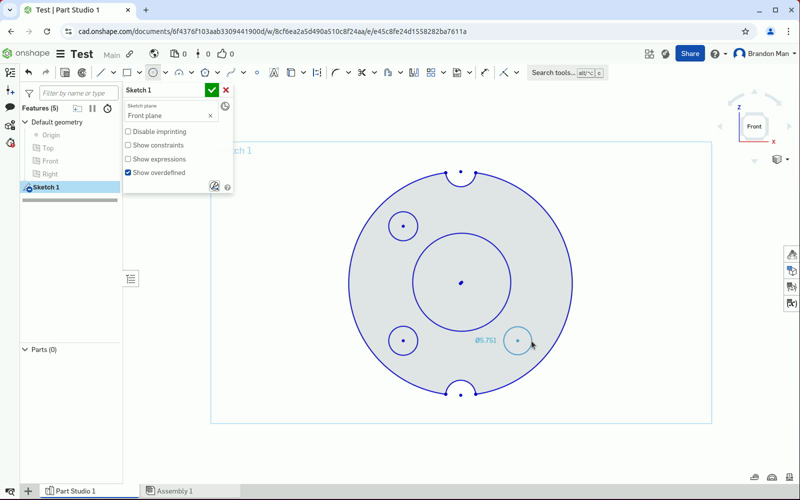
key(c)
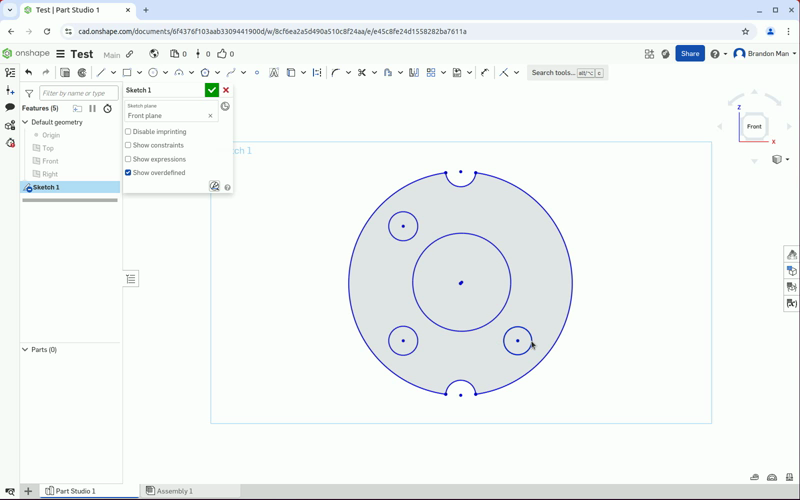
key_down(shift)
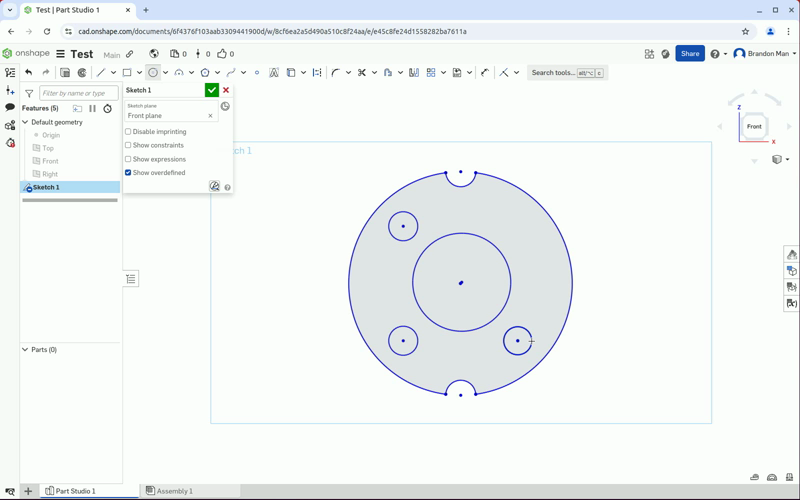
mouse_move(517, 226)
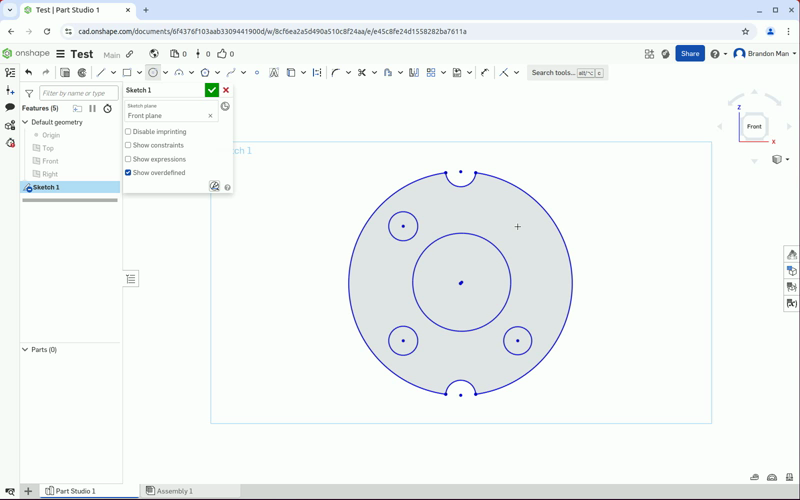
click(517, 226)
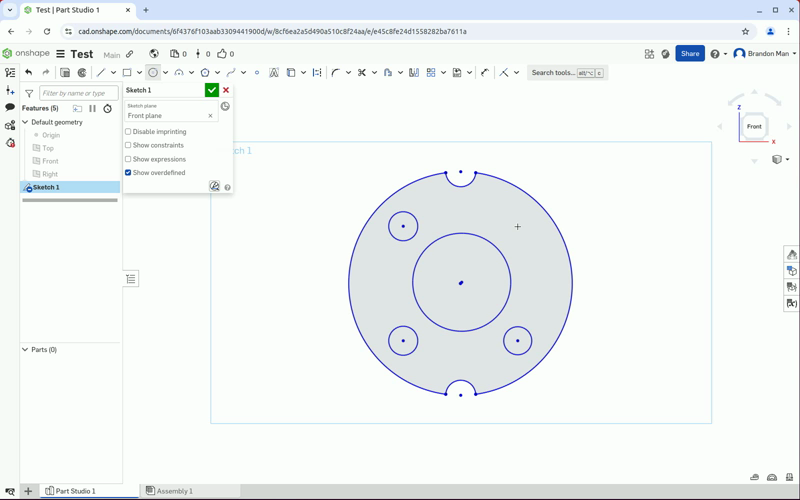
key_up(shift)
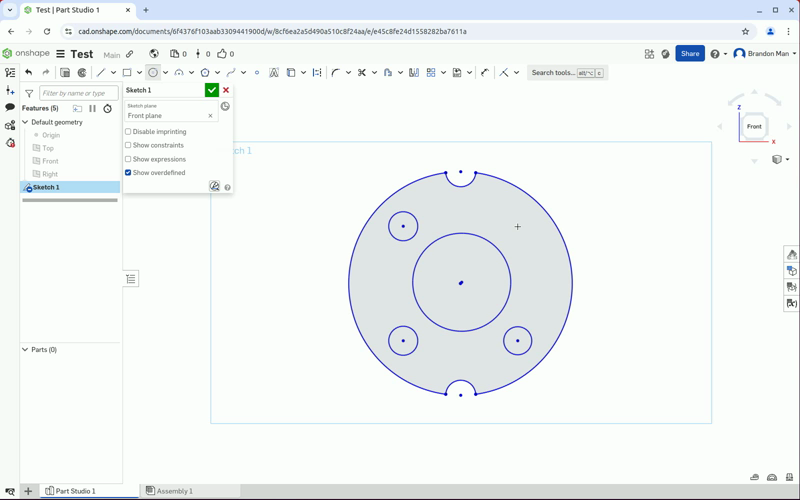
mouse_move(531, 226)
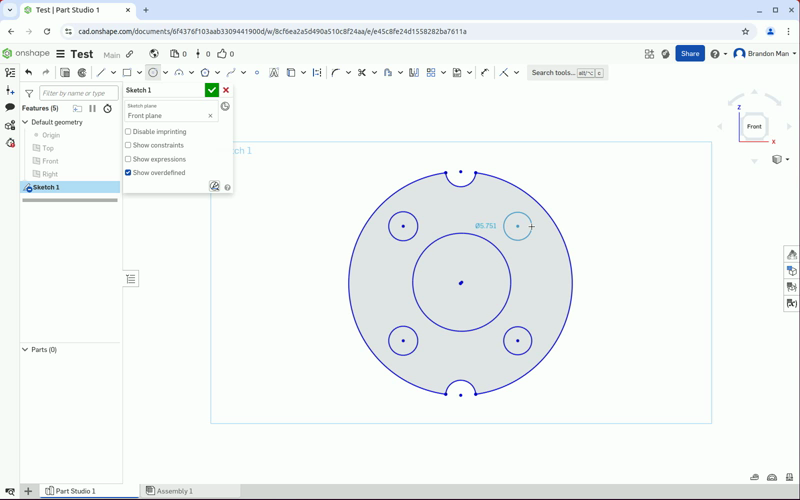
click(531, 226)
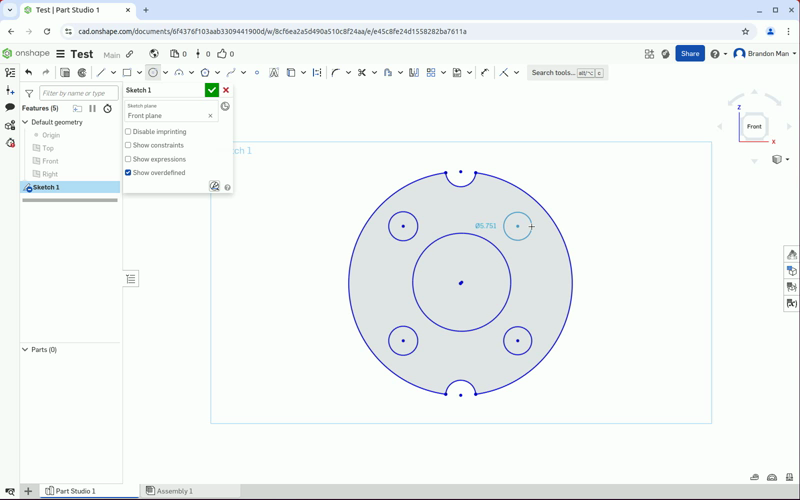
key(esc)
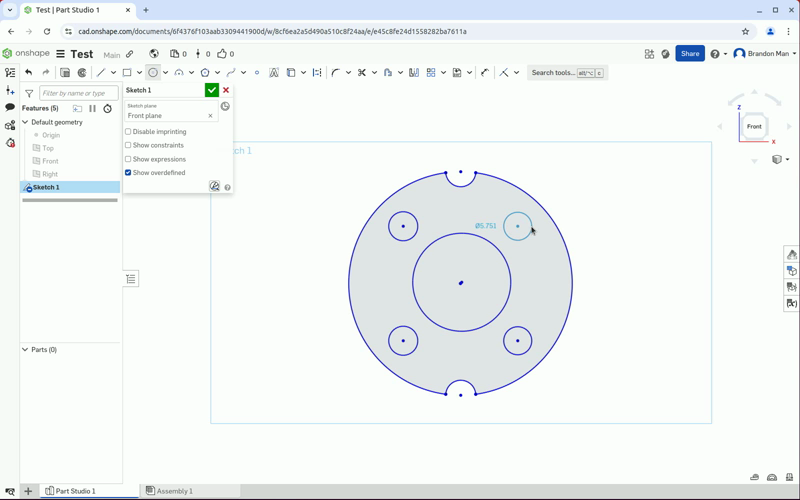
mouse_move(370, 268)
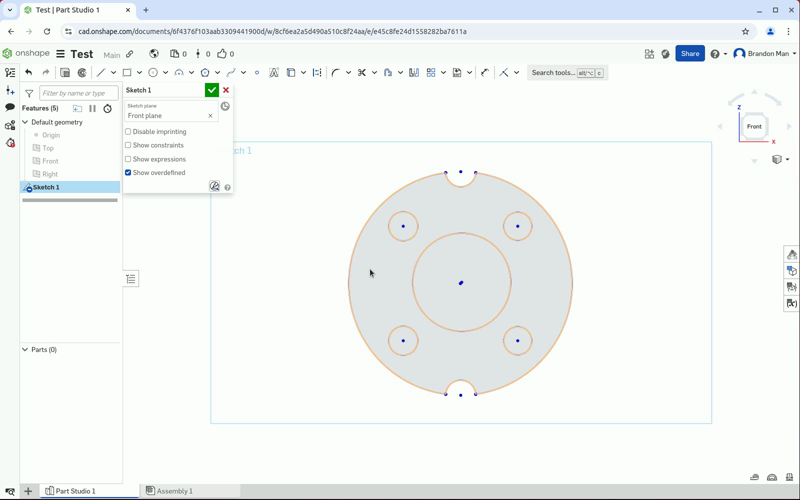
click(370, 268)
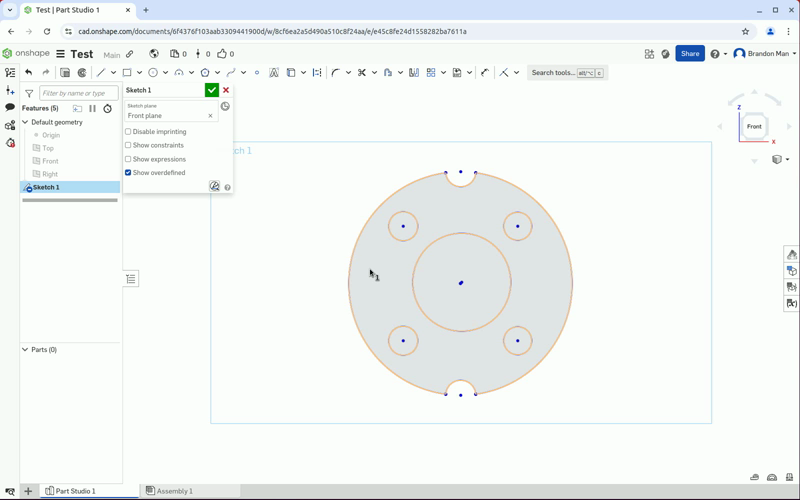
mouse_move(73, 352)
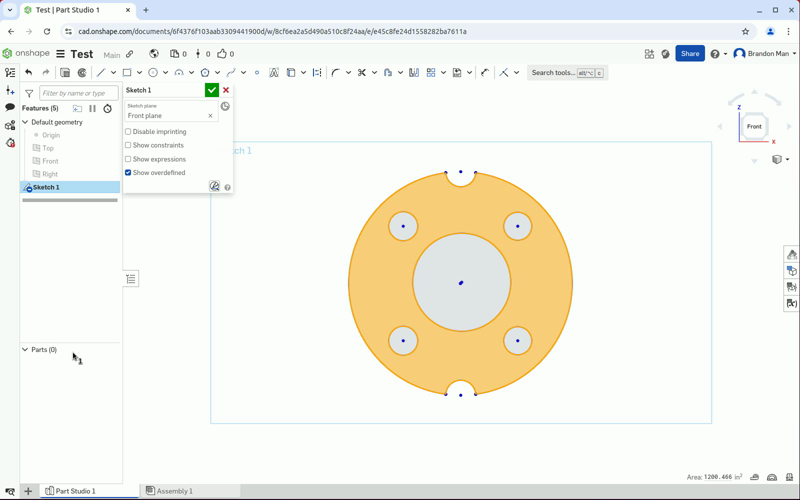
key(shift+y)
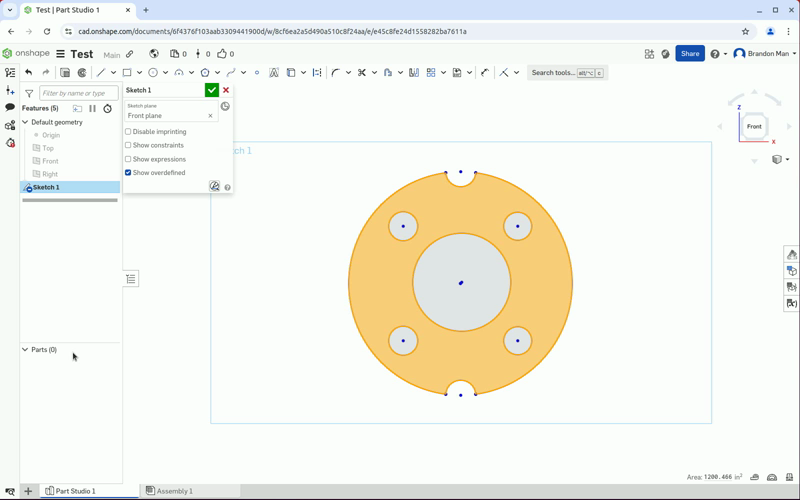
key(shift+e)
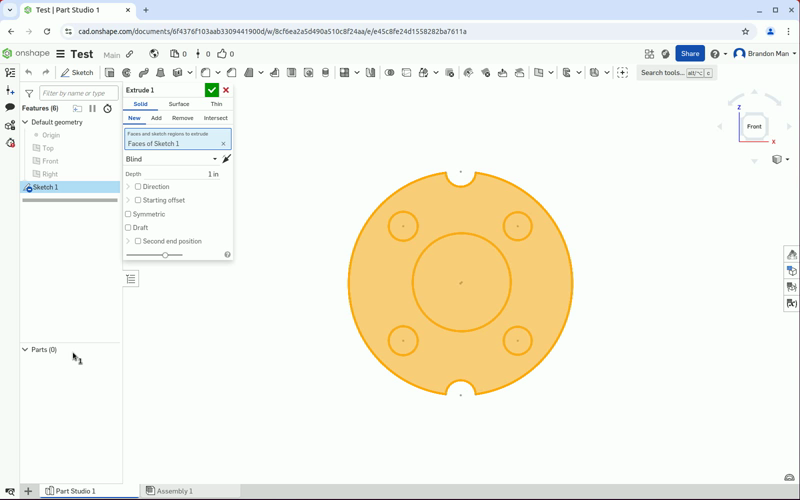
mouse_move(143, 106)
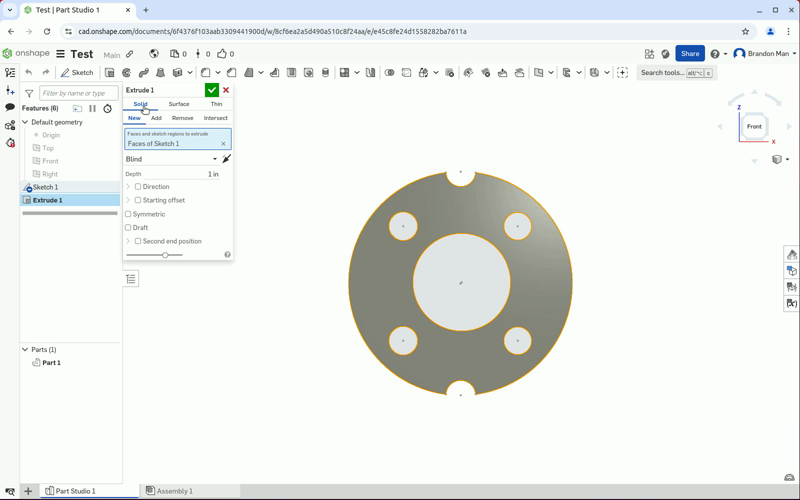
click(143, 106)
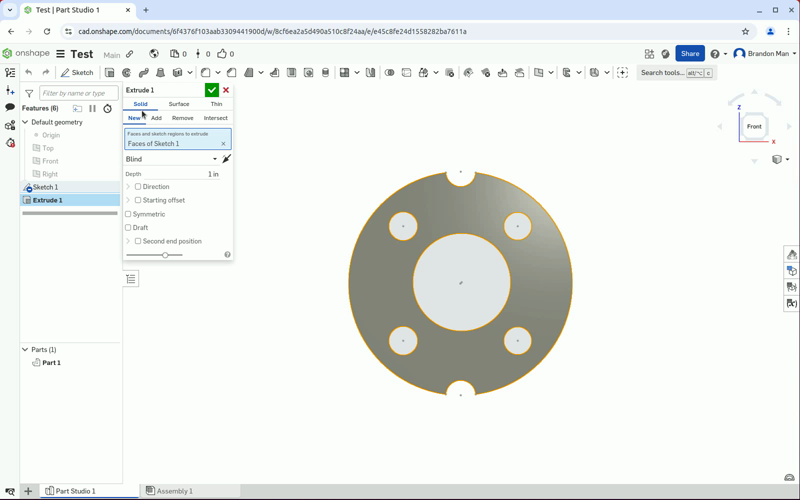
mouse_move(137, 120)
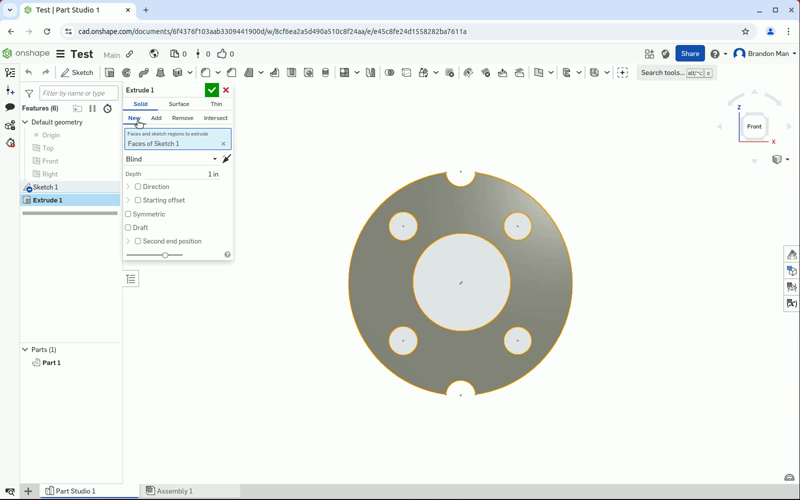
click(137, 120)
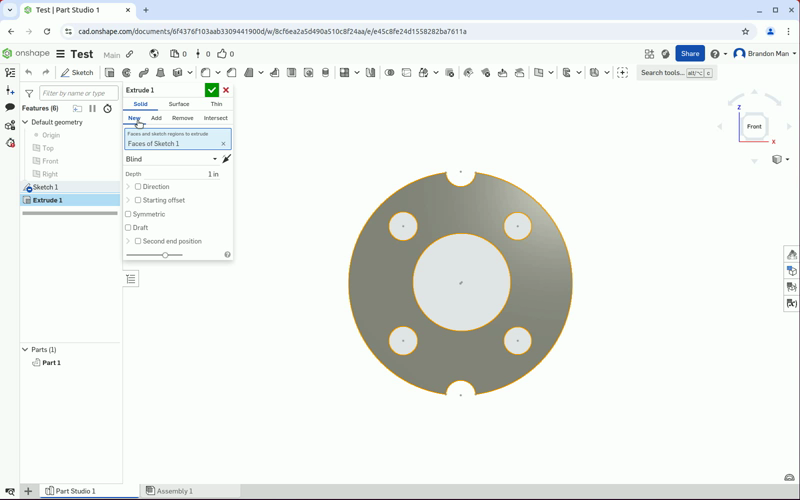
key(tab, 4)
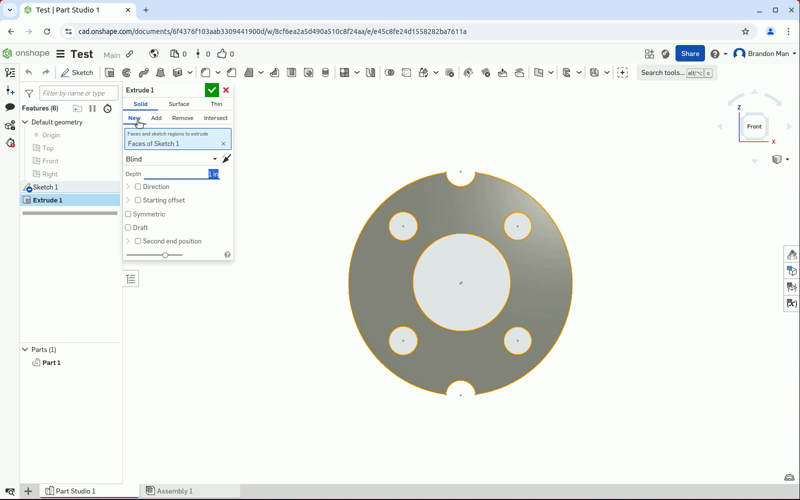
text(10.11)
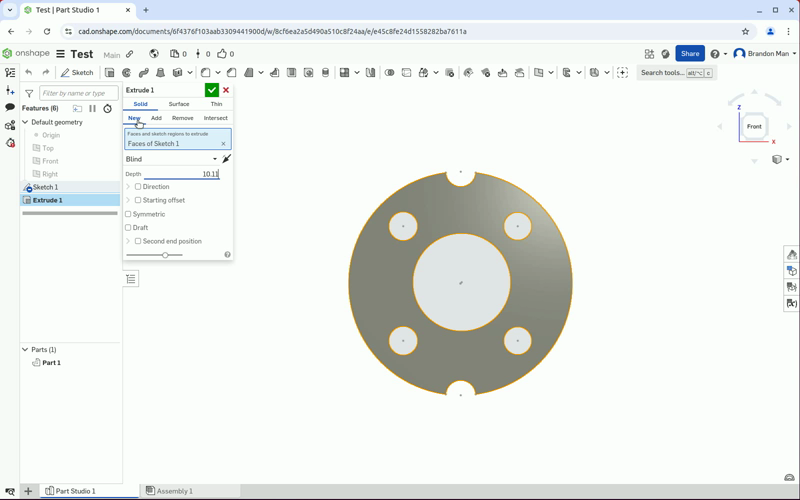
key(enter)
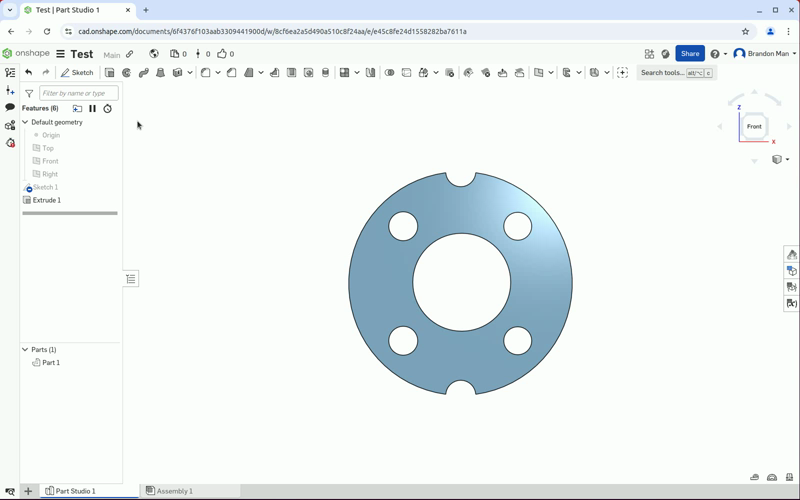
key(shift+h)
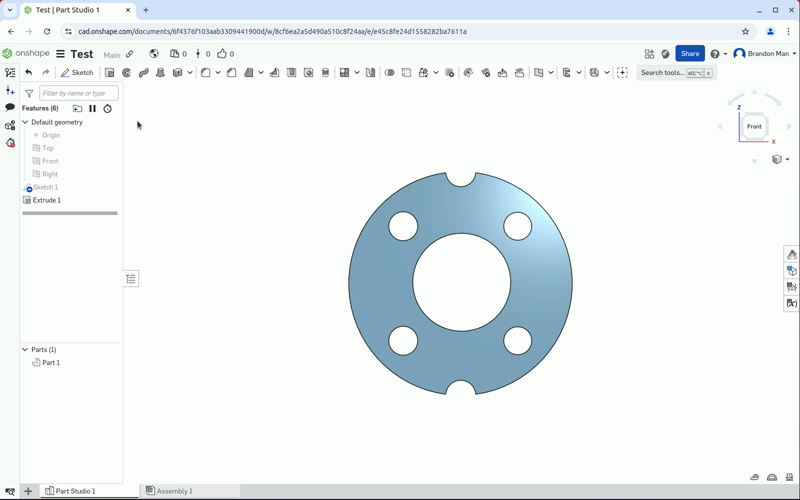
key(shift+h)
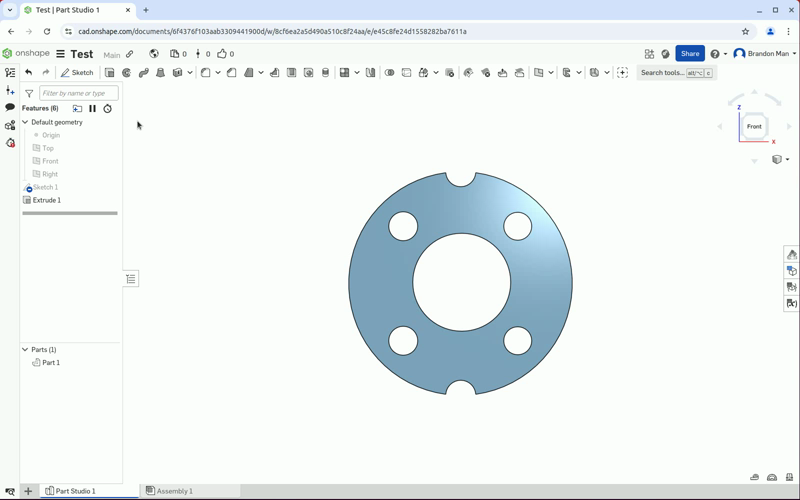
mouse_move(73, 189)
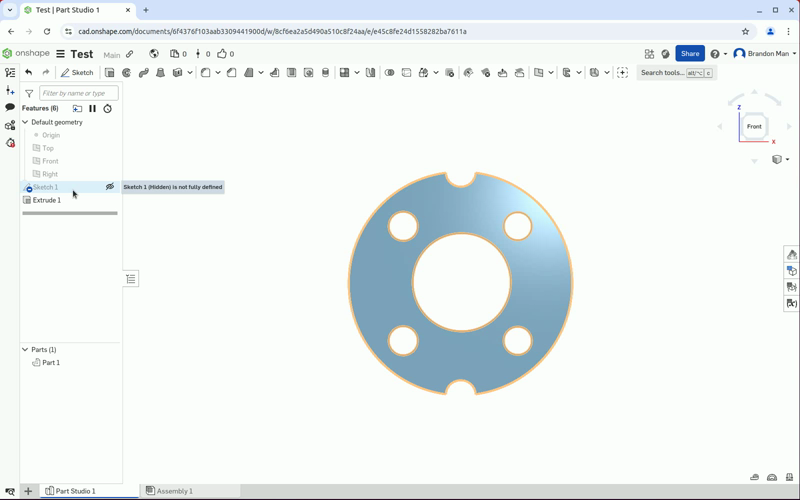
click(73, 189)
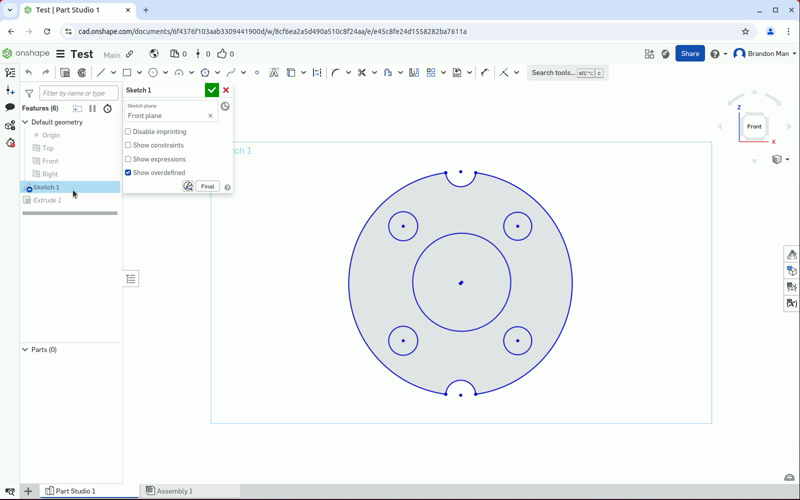
mouse_move(229, 92)
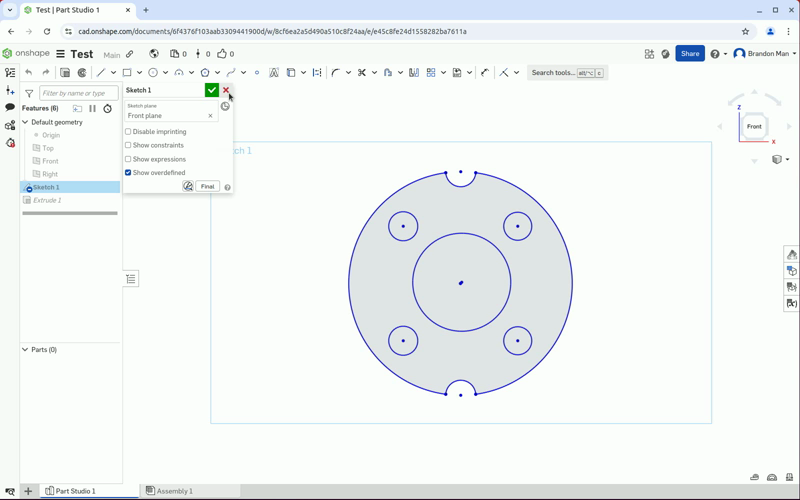
click(229, 92)
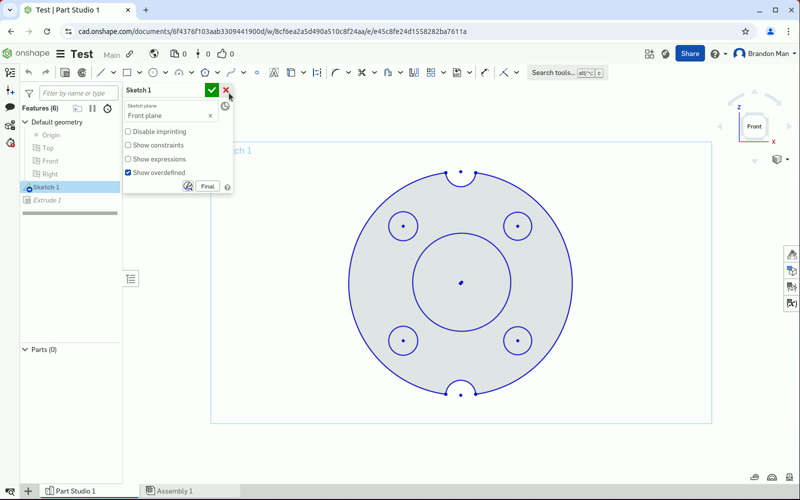
key(shift+s)
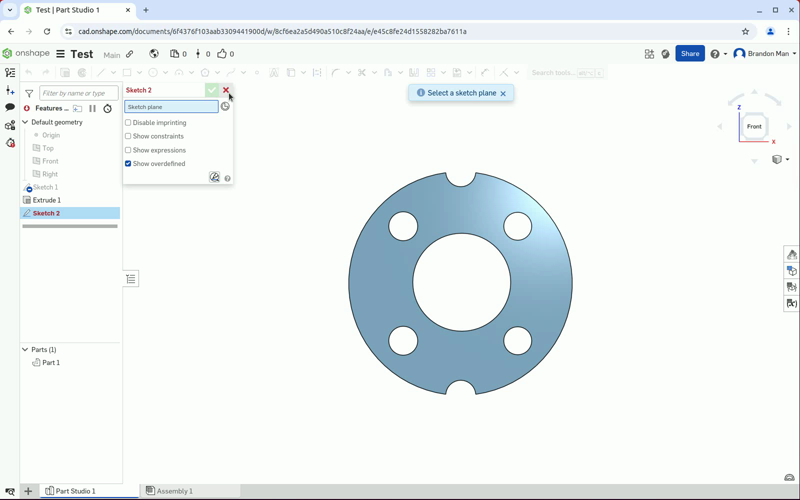
mouse_move(73, 163)
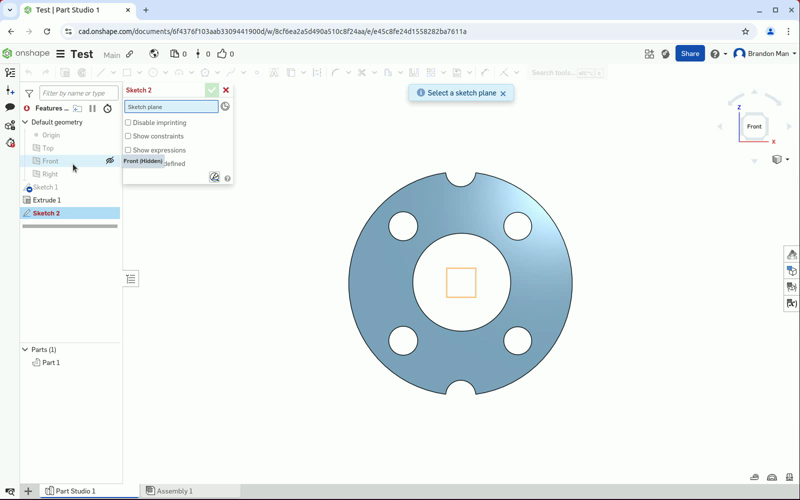
click(73, 163)
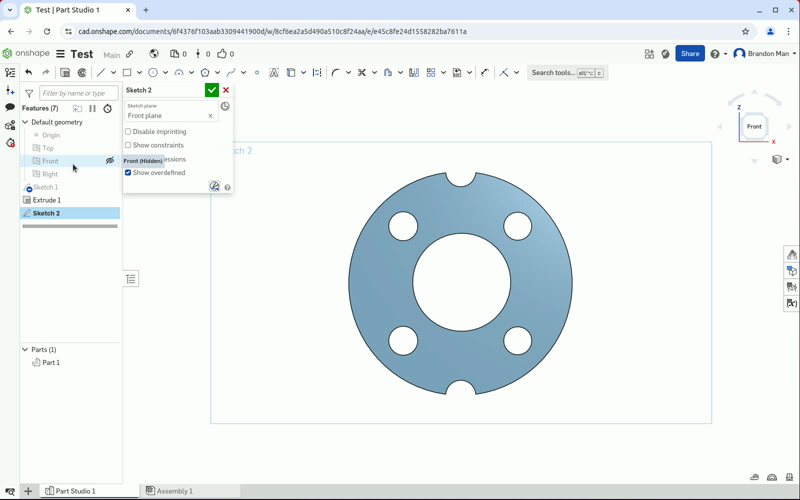
mouse_move(73, 352)
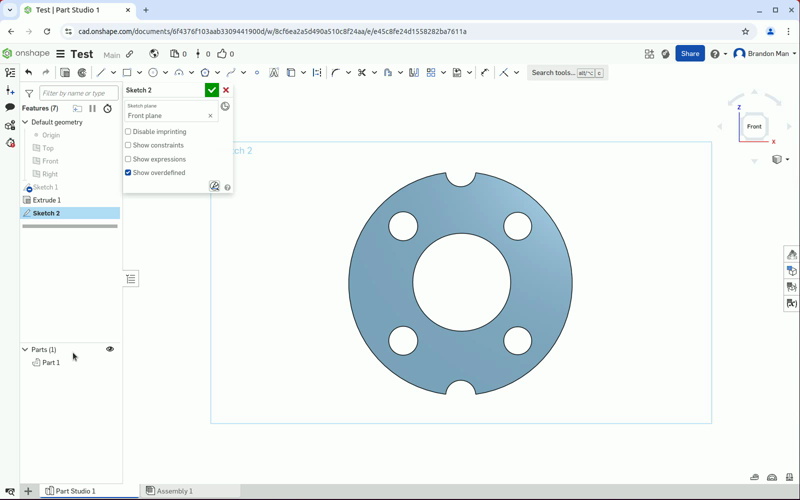
key(y)
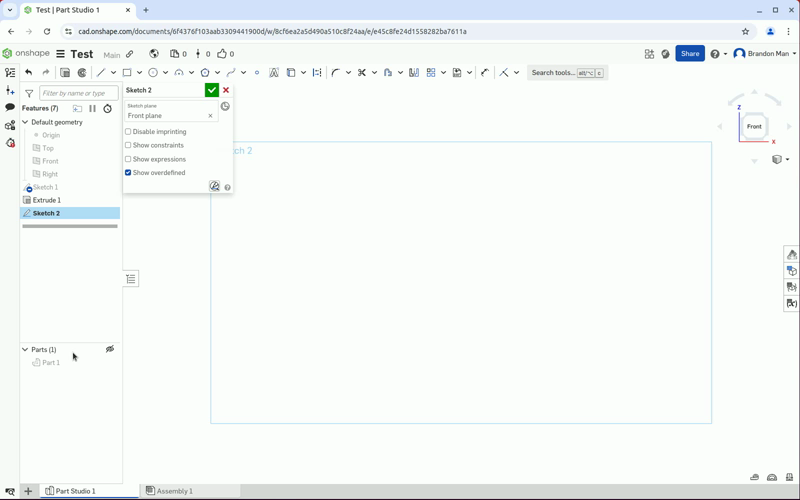
key(c)
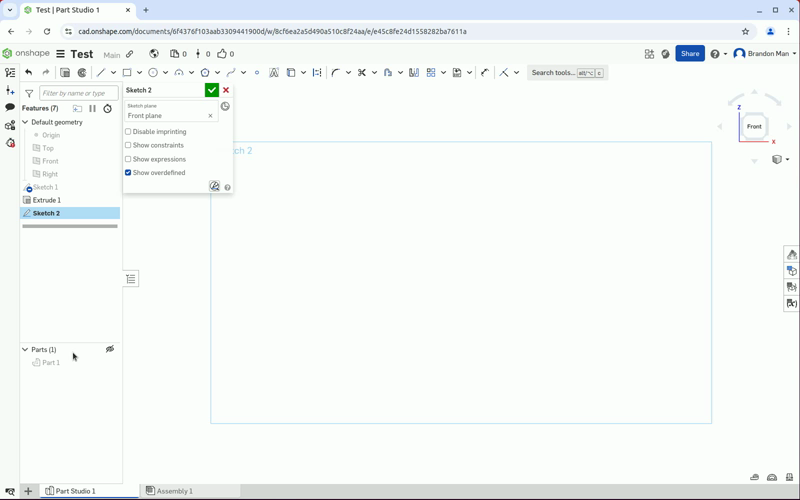
key_down(shift)
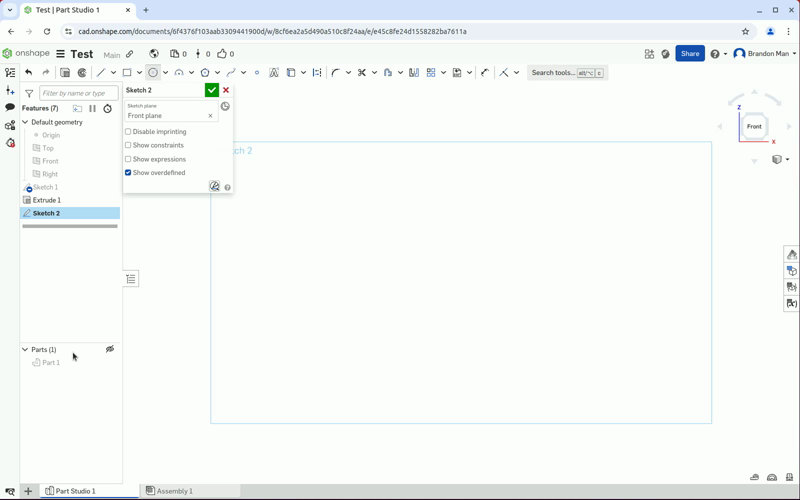
mouse_move(461, 282)
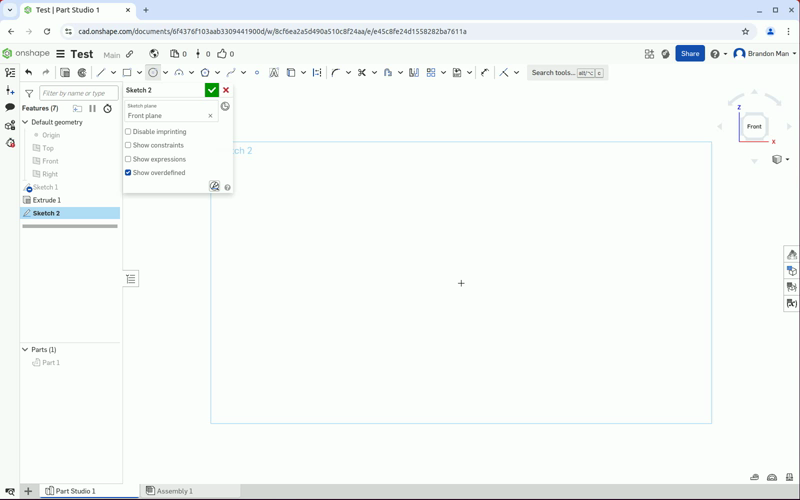
click(461, 282)
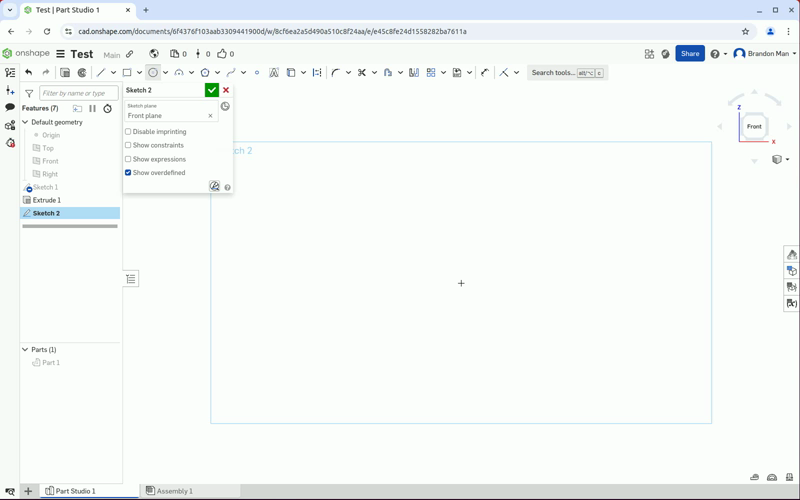
key_up(shift)
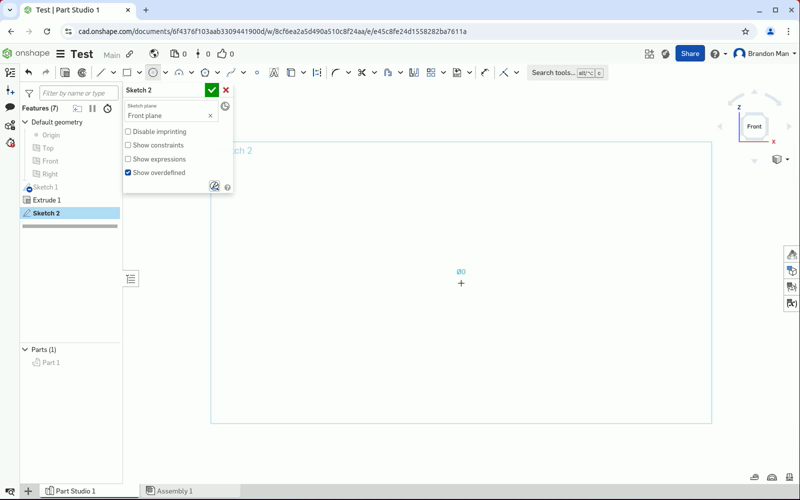
mouse_move(511, 282)
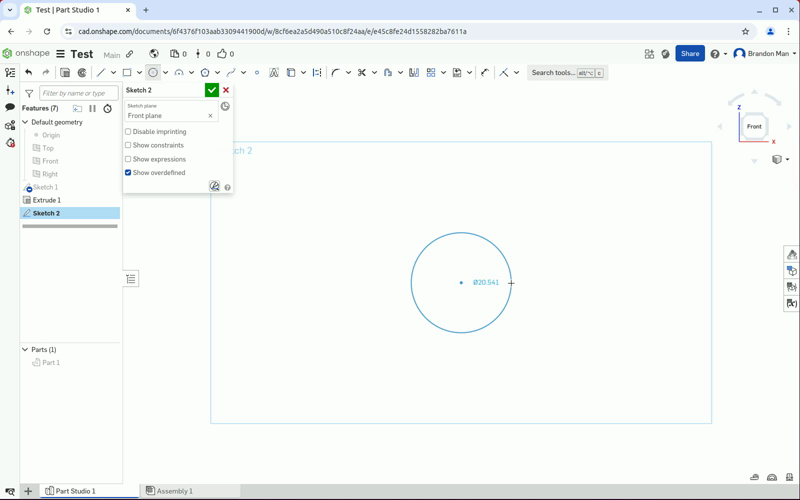
click(511, 282)
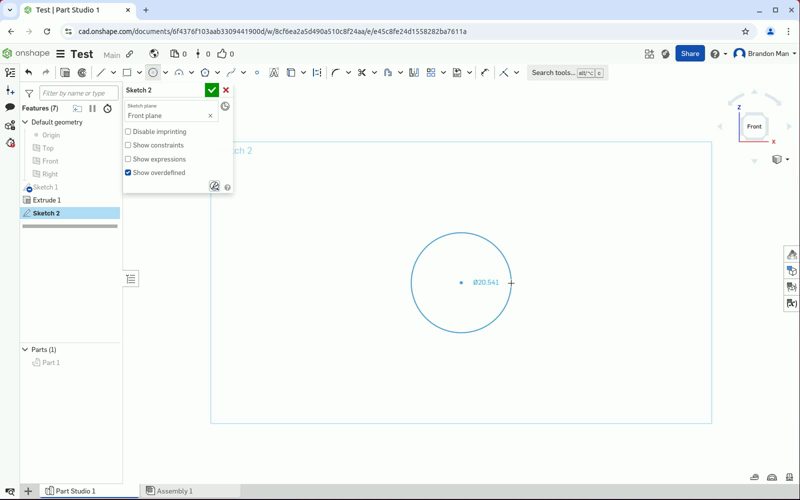
key(esc)
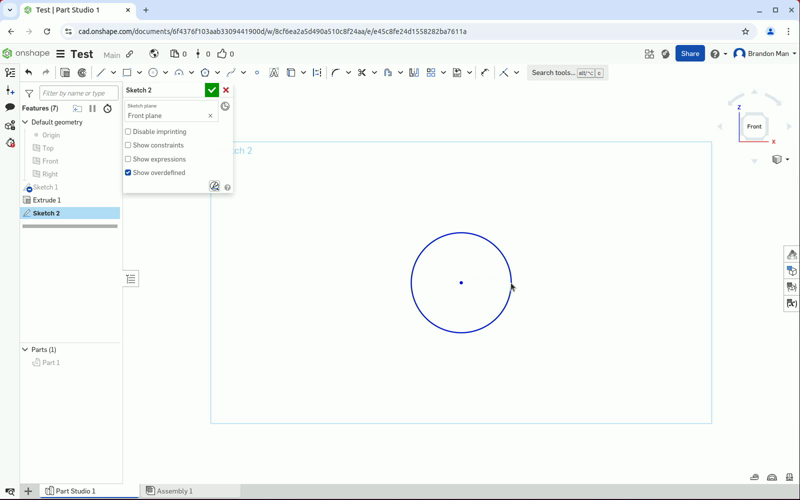
key(c)
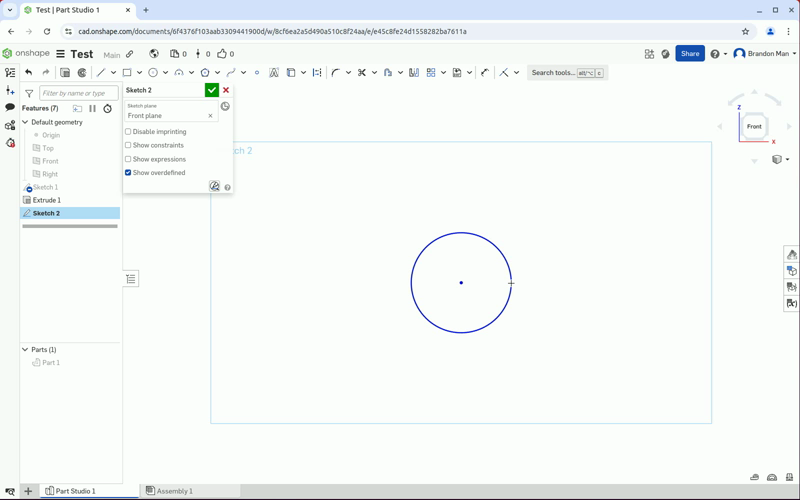
key_down(shift)
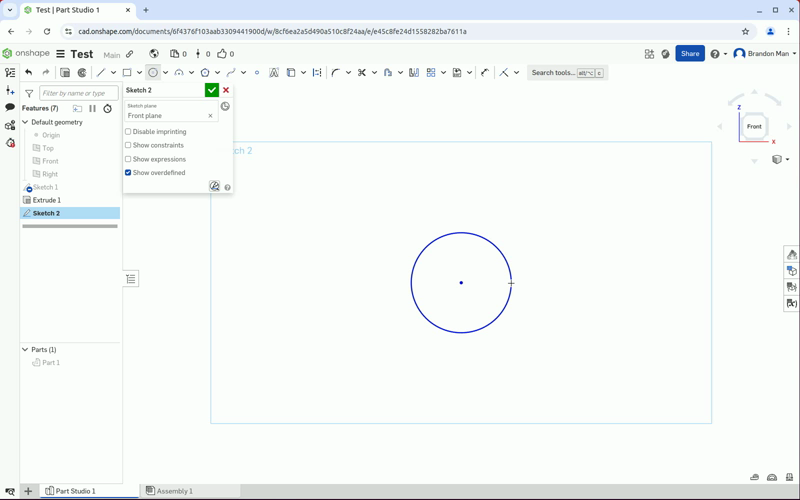
mouse_move(461, 282)
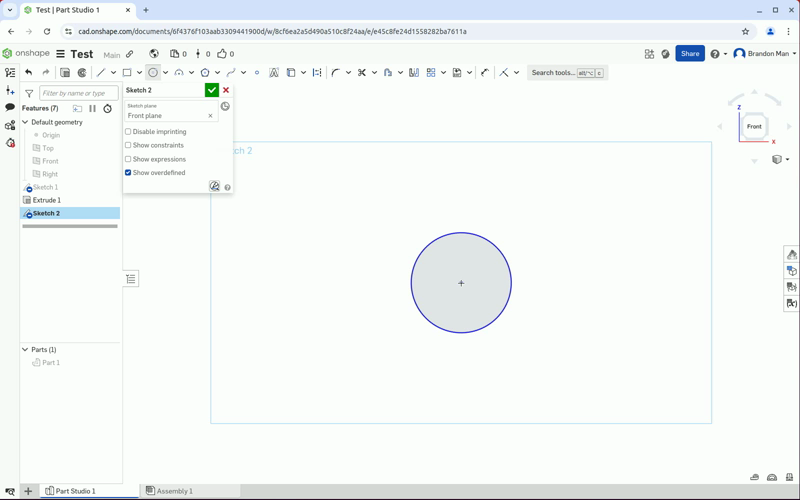
click(461, 282)
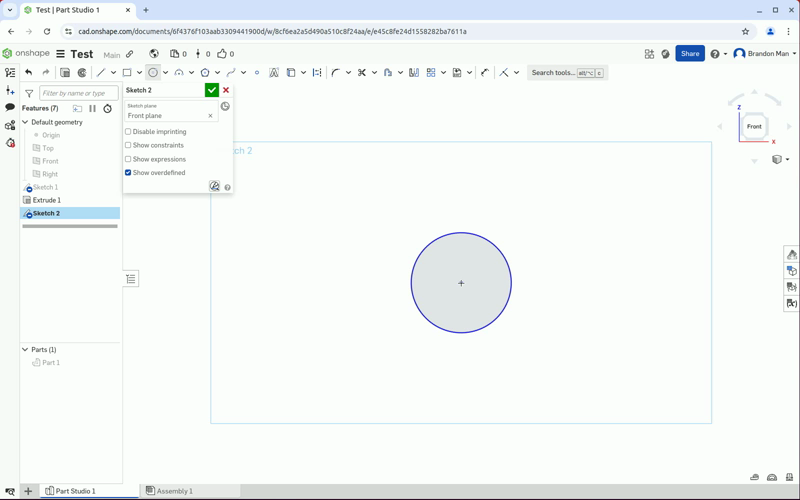
key_up(shift)
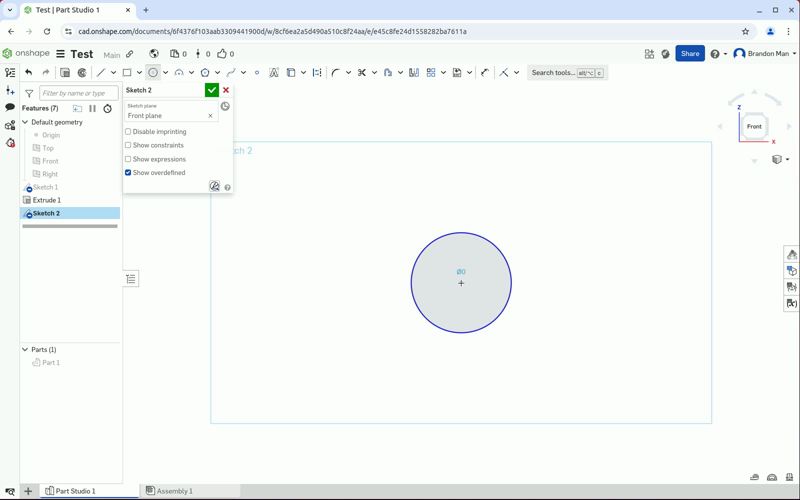
mouse_move(487, 282)
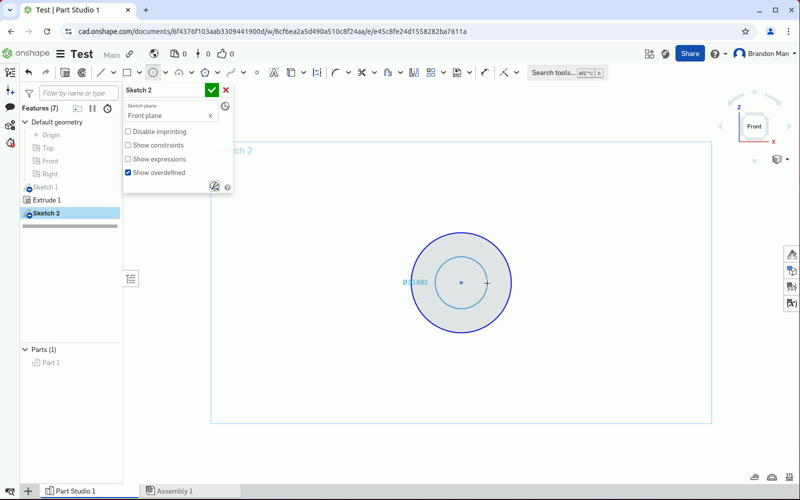
click(487, 282)
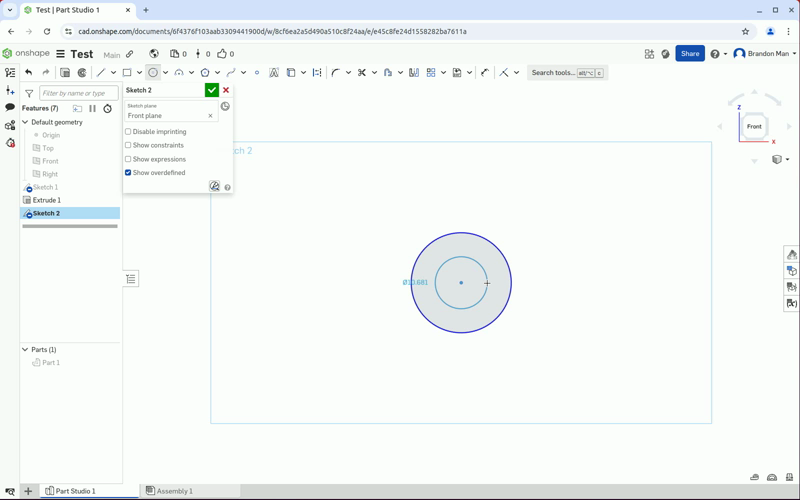
key(esc)
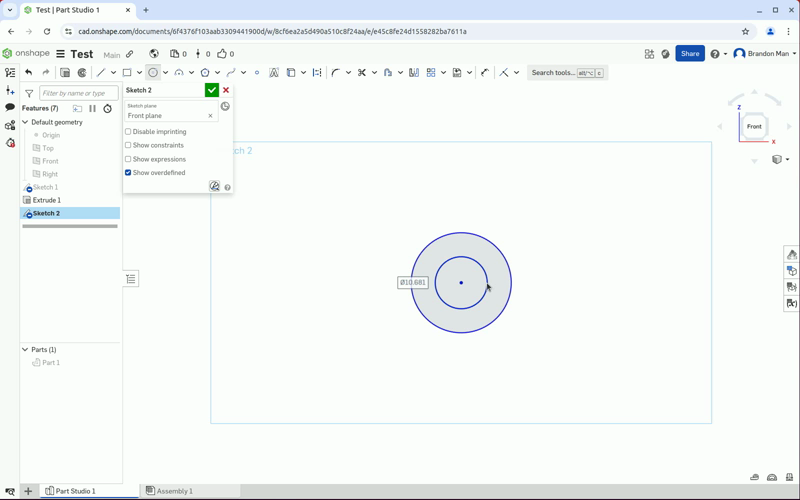
mouse_move(443, 307)
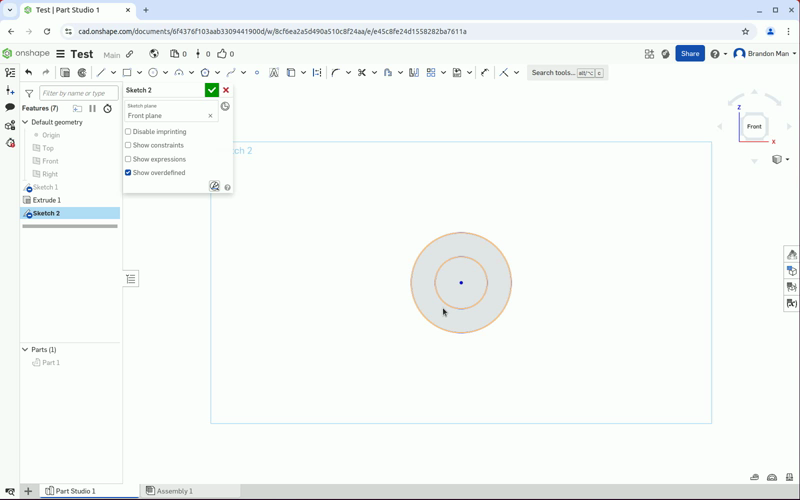
click(443, 307)
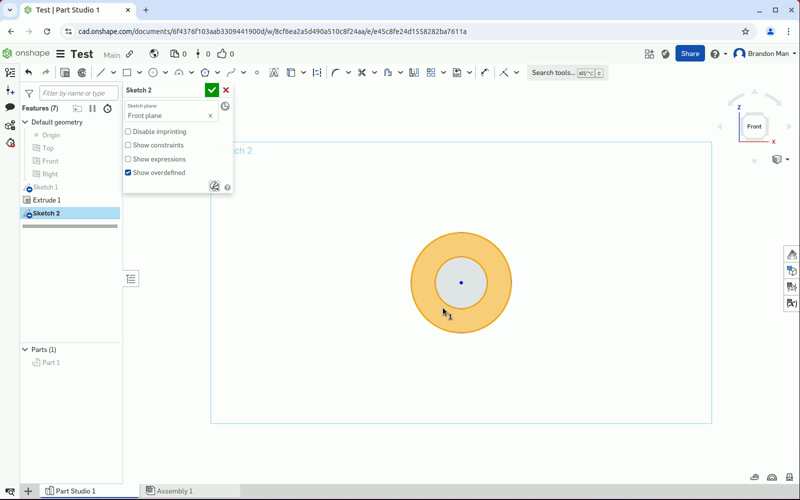
mouse_move(73, 352)
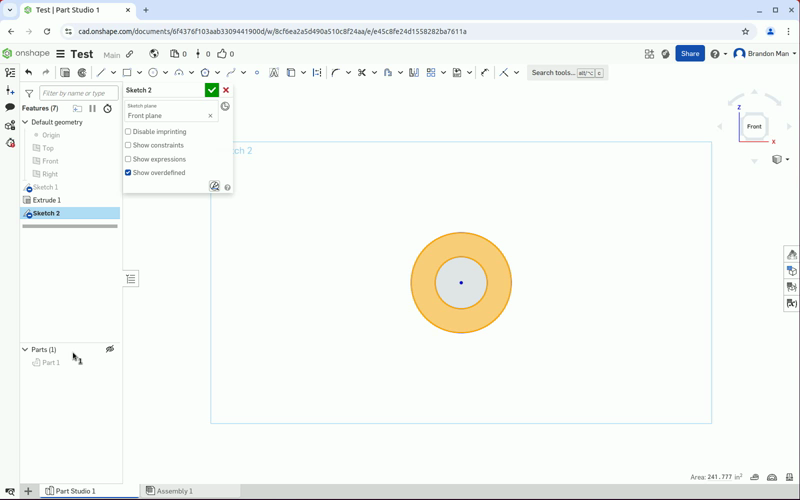
key(shift+y)
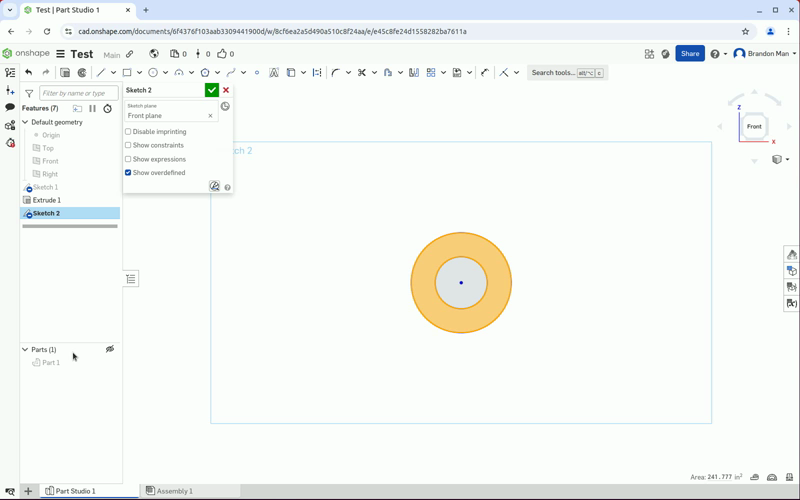
key(shift+e)
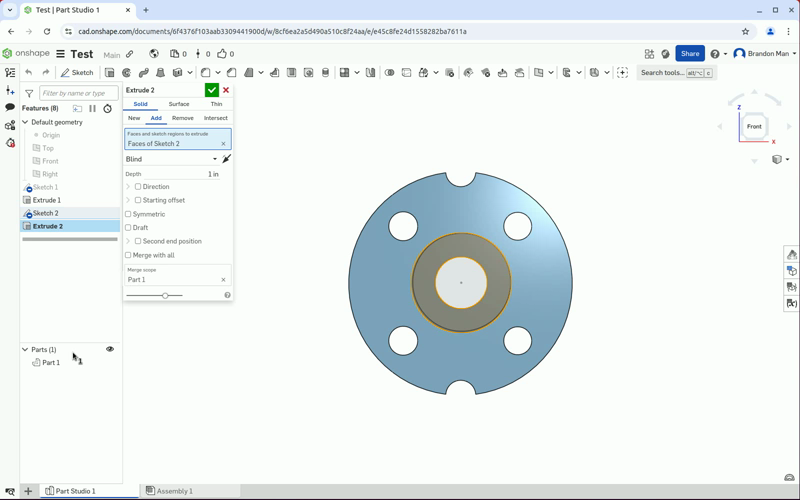
mouse_move(143, 106)
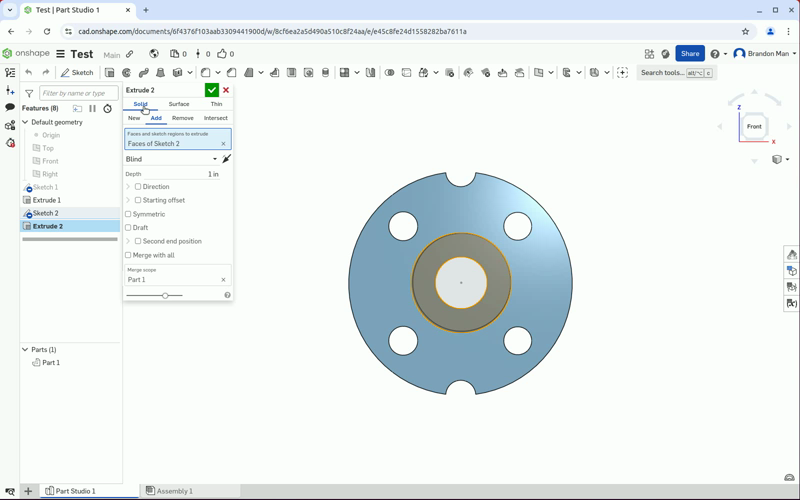
click(143, 106)
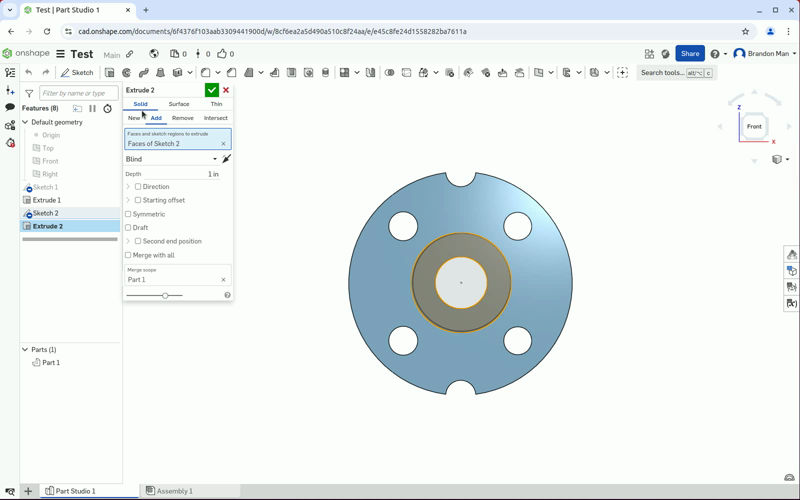
mouse_move(137, 120)
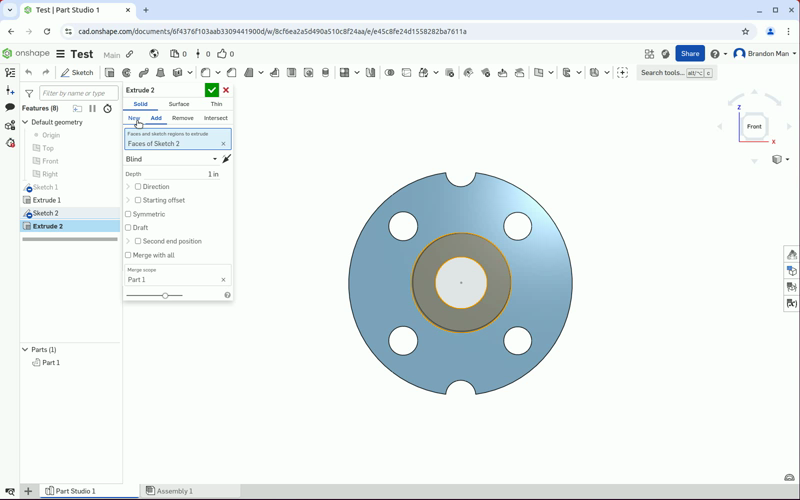
click(137, 120)
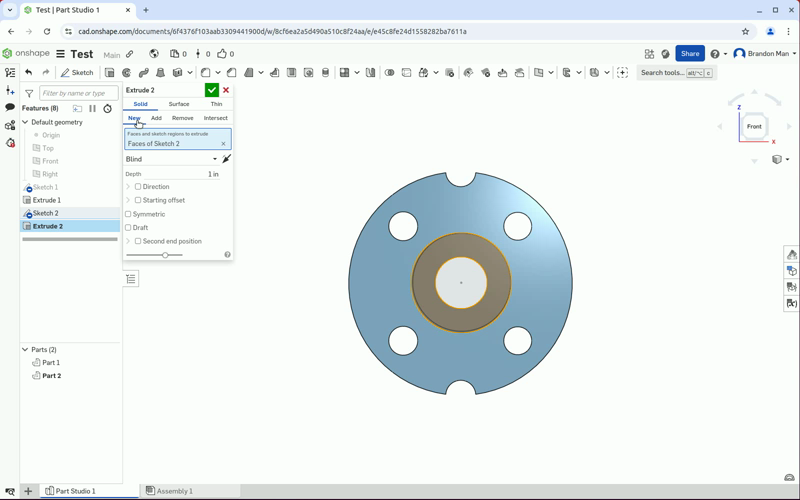
key(tab, 4)
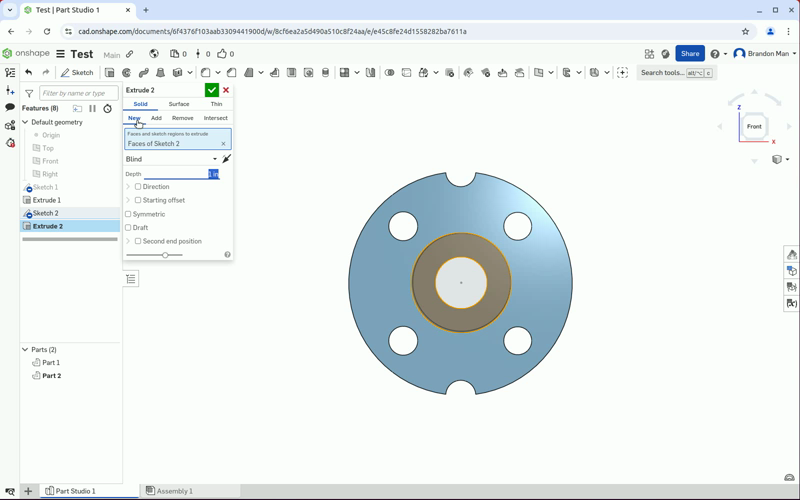
text(10.11)
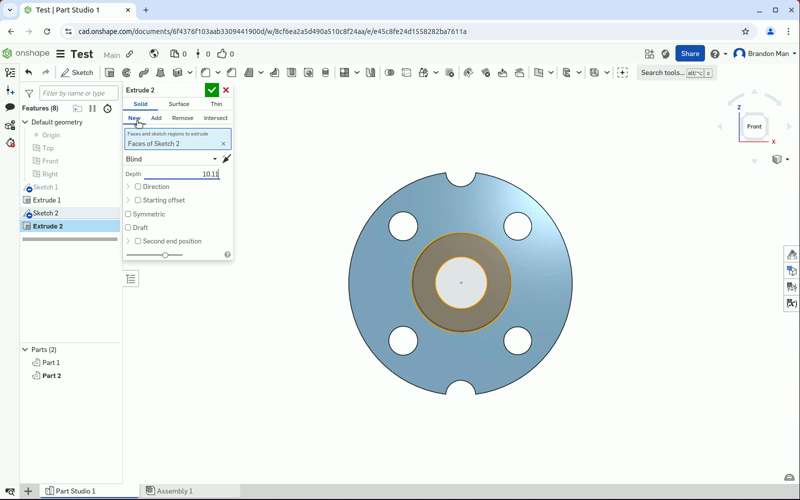
key(enter)
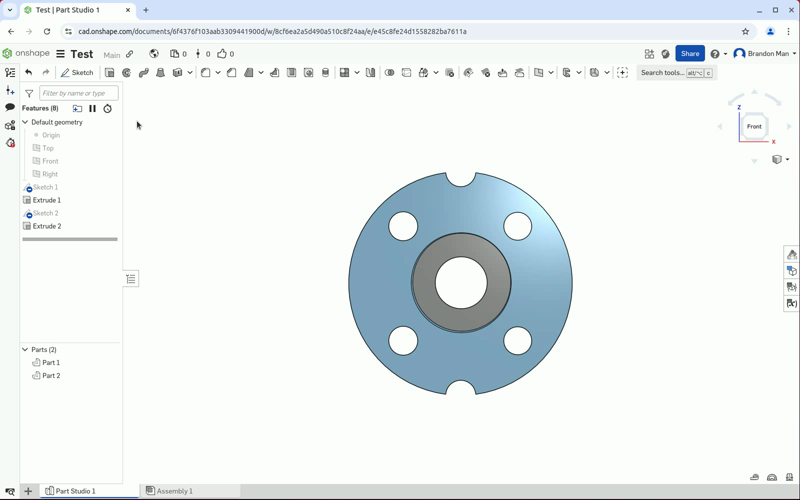
key(shift+h)
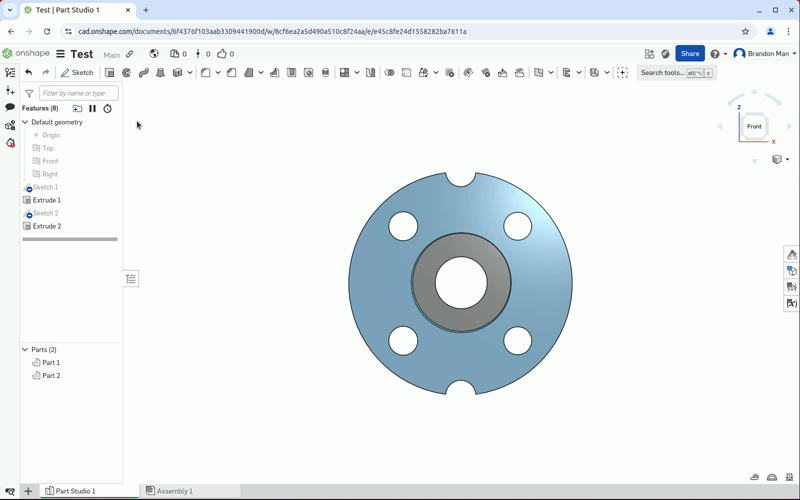
key(shift+h)
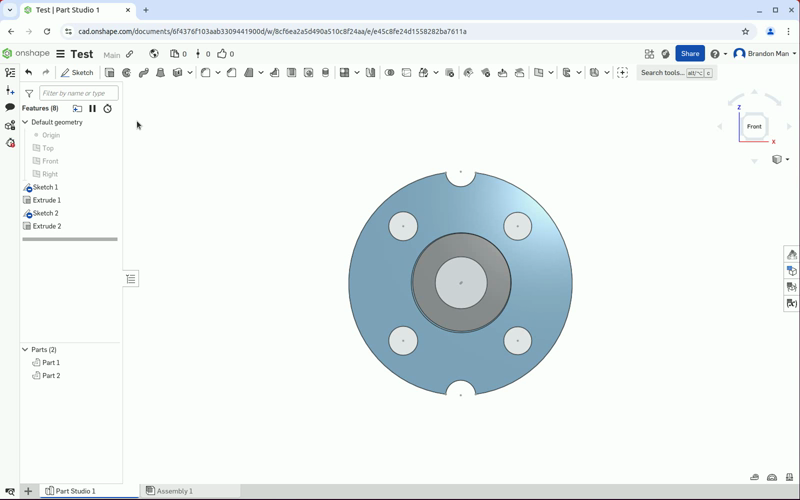
key(shift+7)
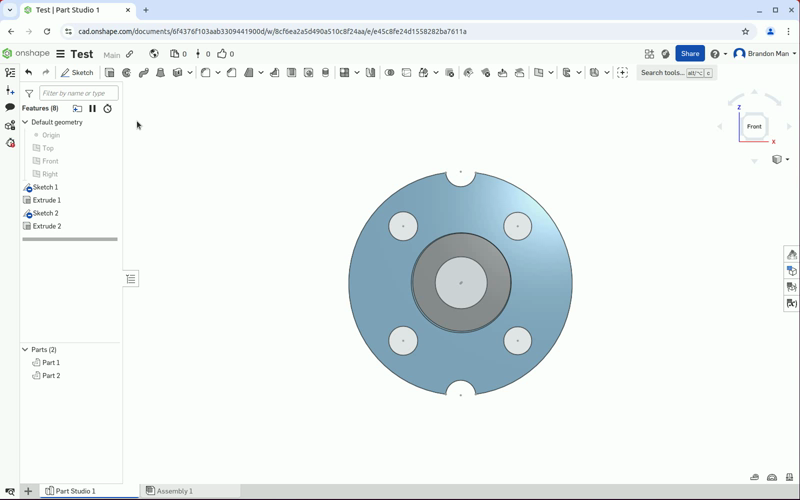
key(left, 2)
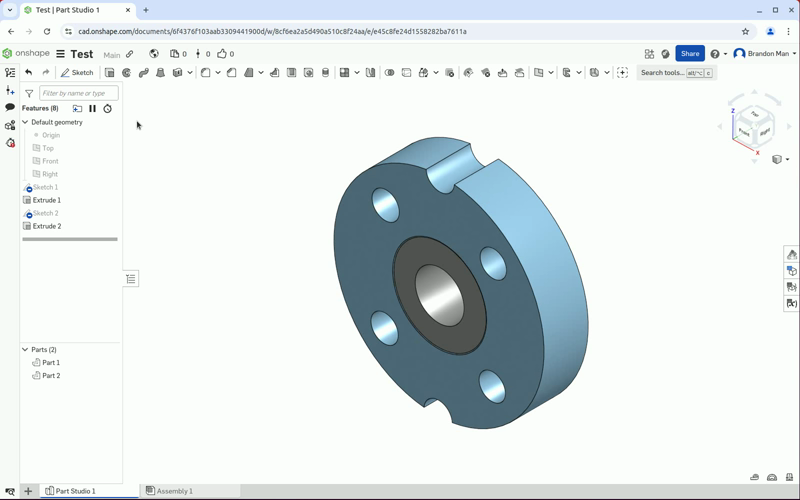
key(down, 2)
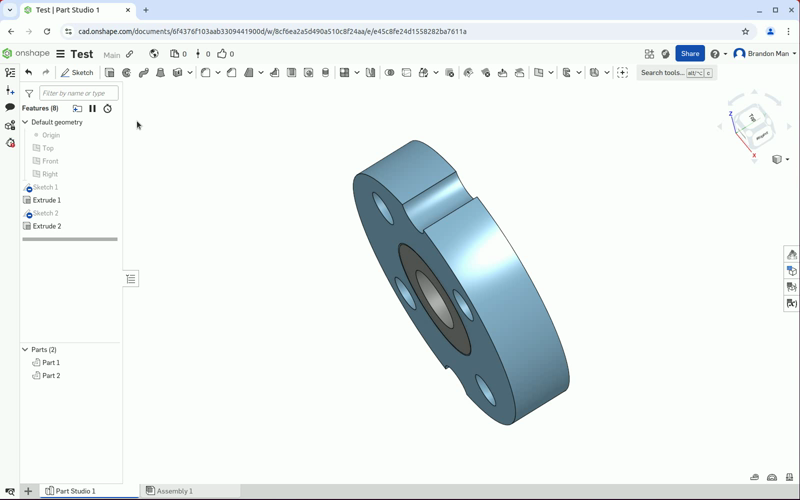
key(up, 2)
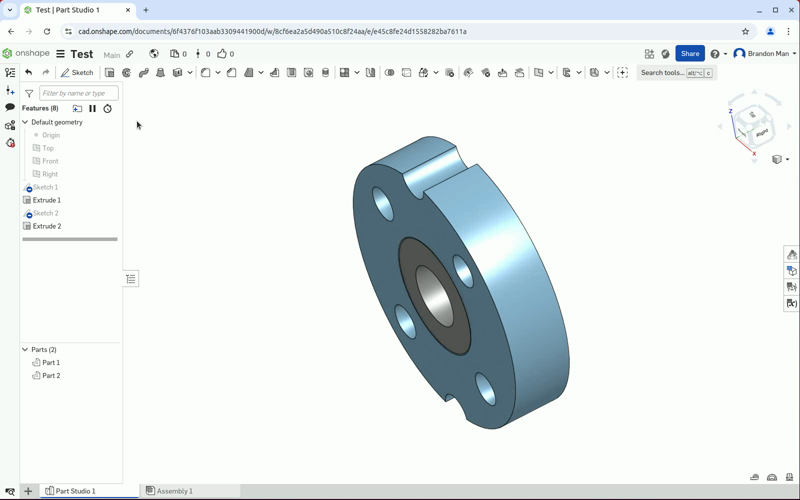
key(right, 2)
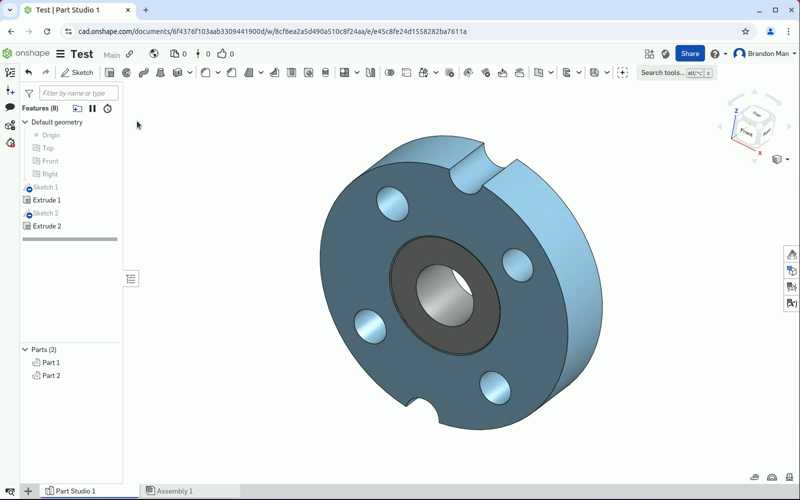
mouse_move(73, 189)
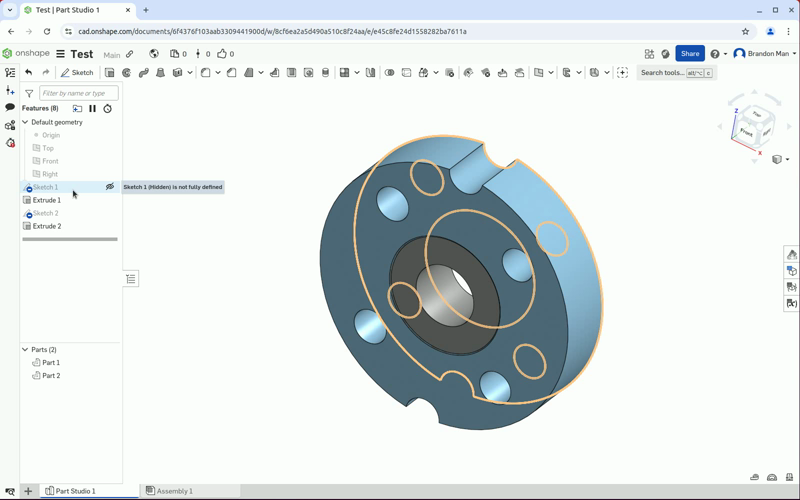
click(73, 189)